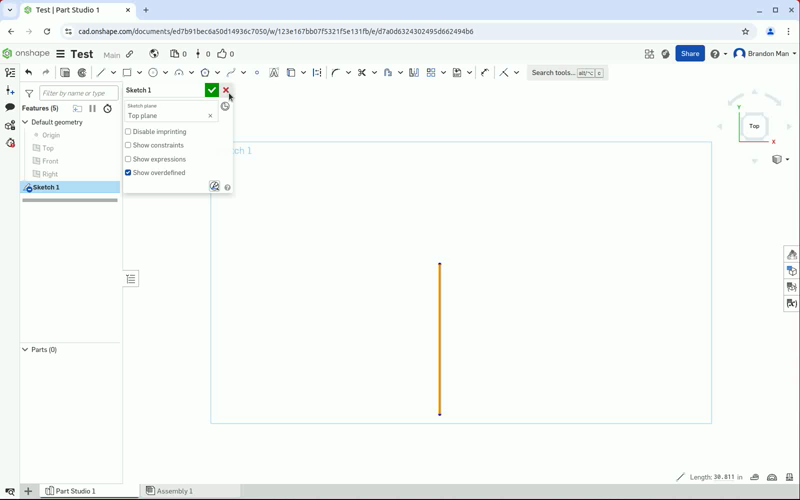
key(shift+h)
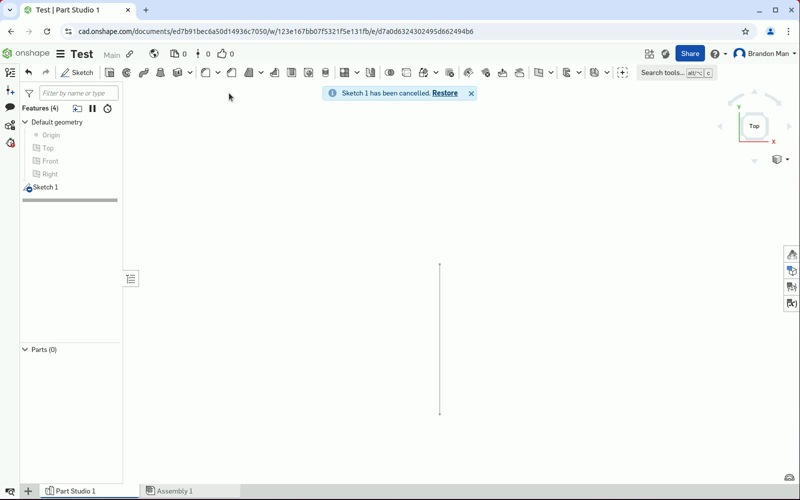
mouse_move(73, 352)
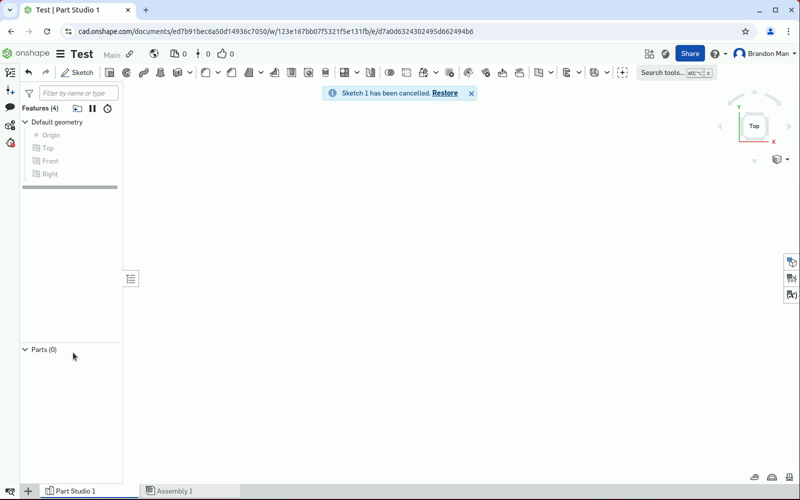
key(y)
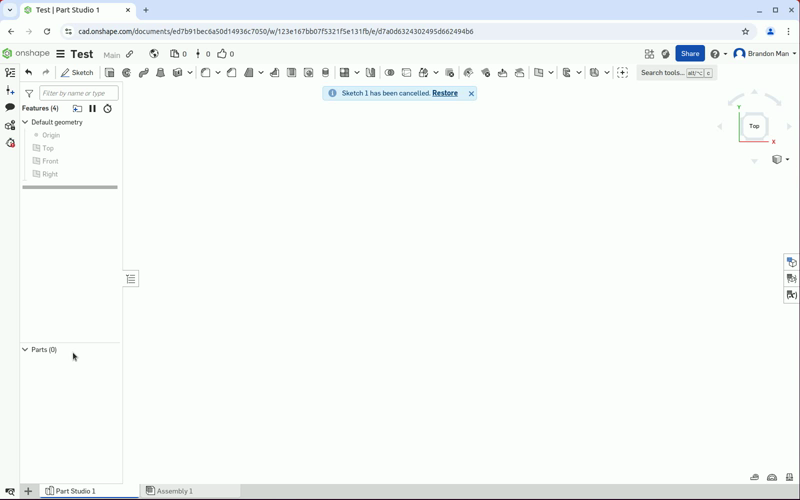
key(shift+p)
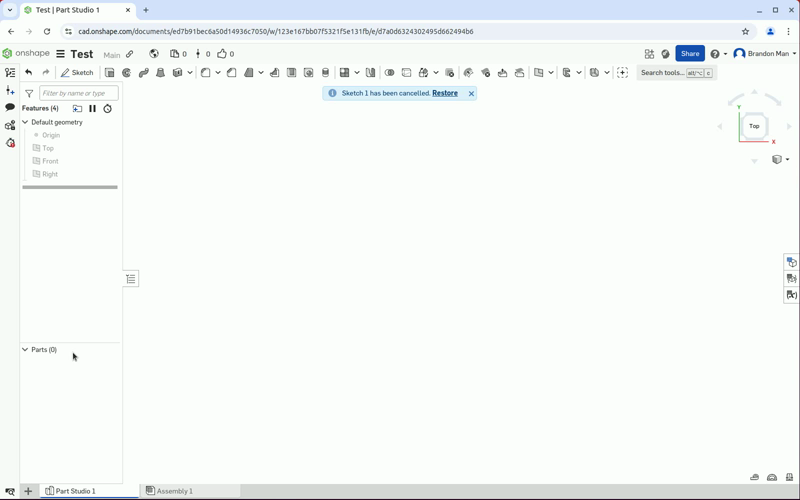
key(space)
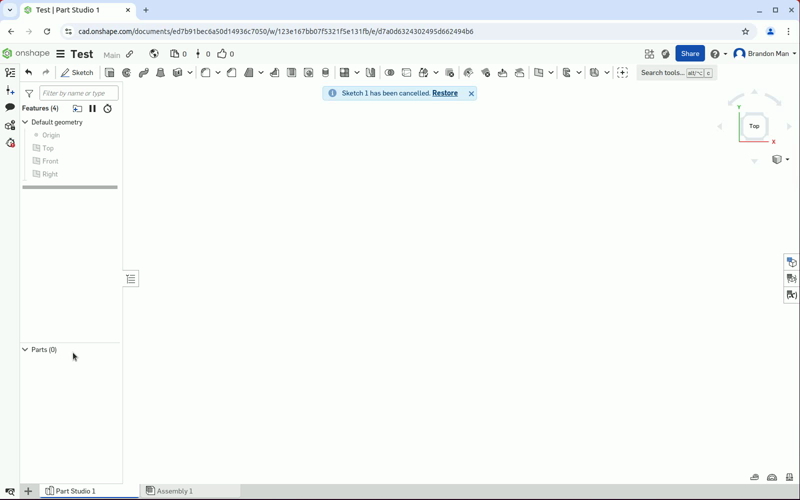
key_down(shift)
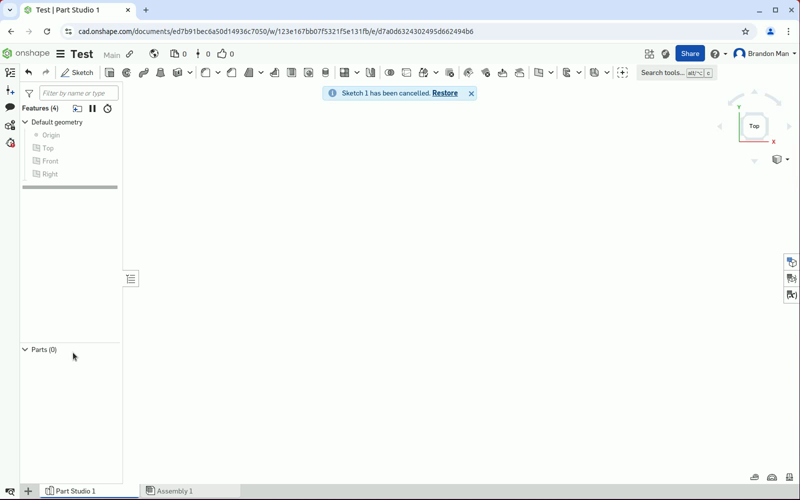
key(up)
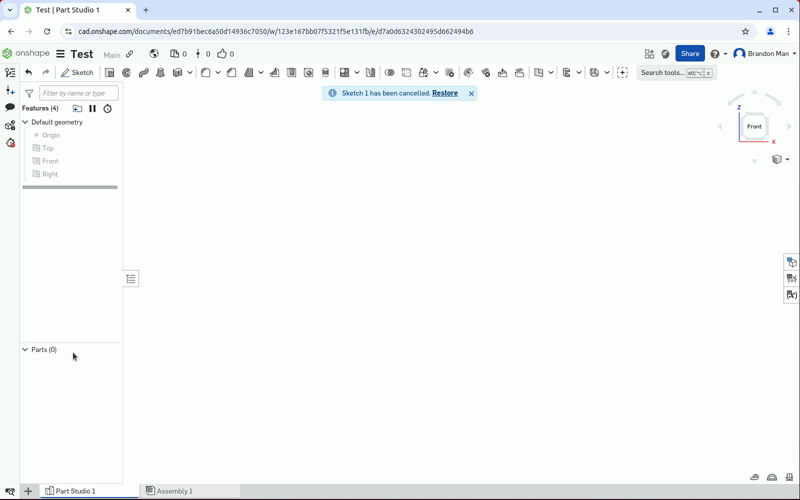
key_up(shift)
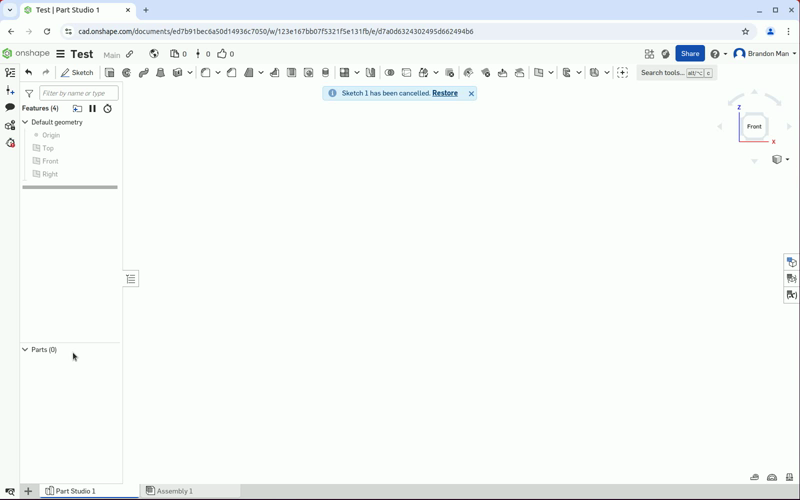
mouse_move(73, 352)
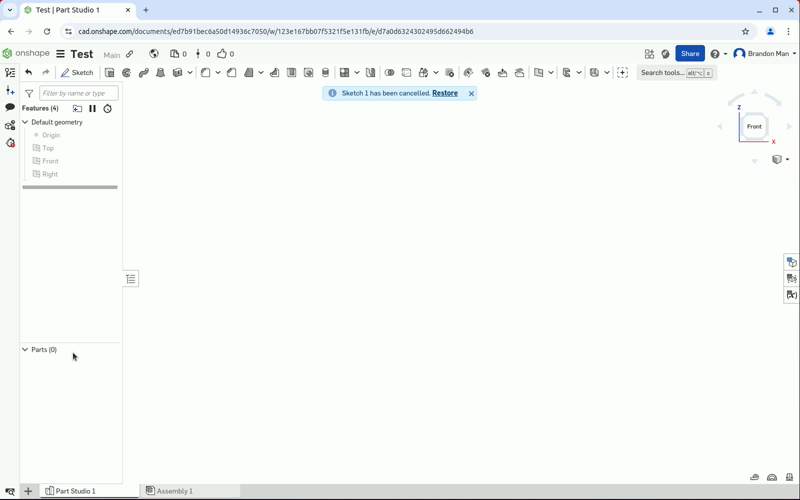
key(shift+y)
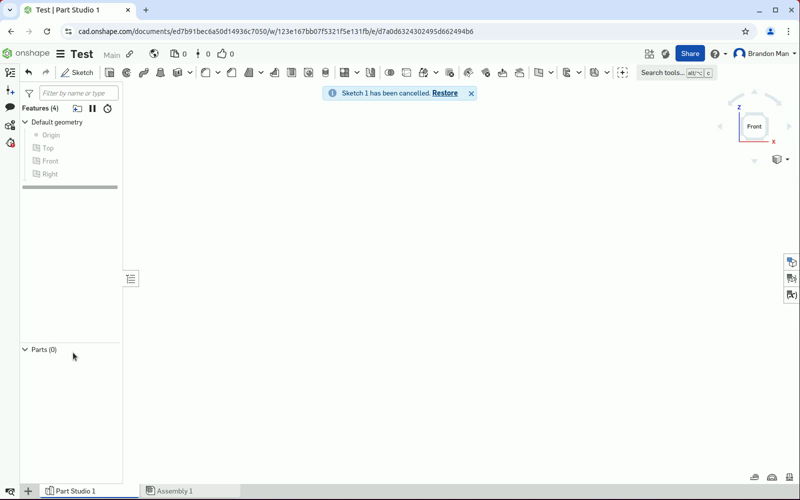
key(shift+s)
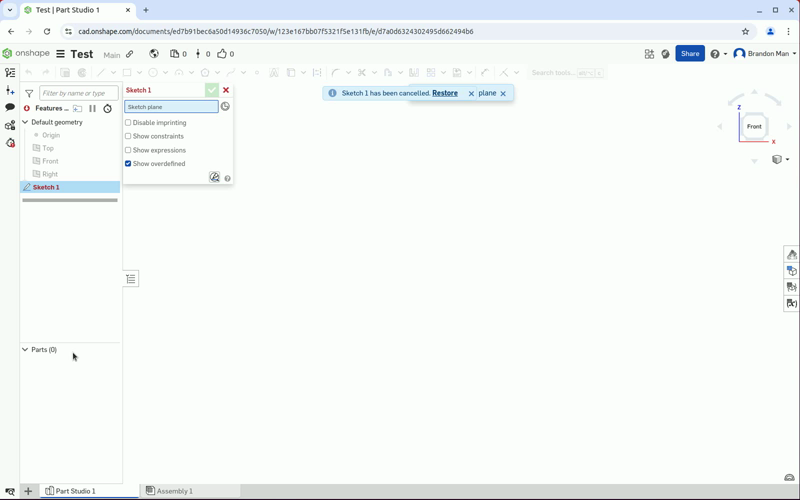
mouse_move(73, 163)
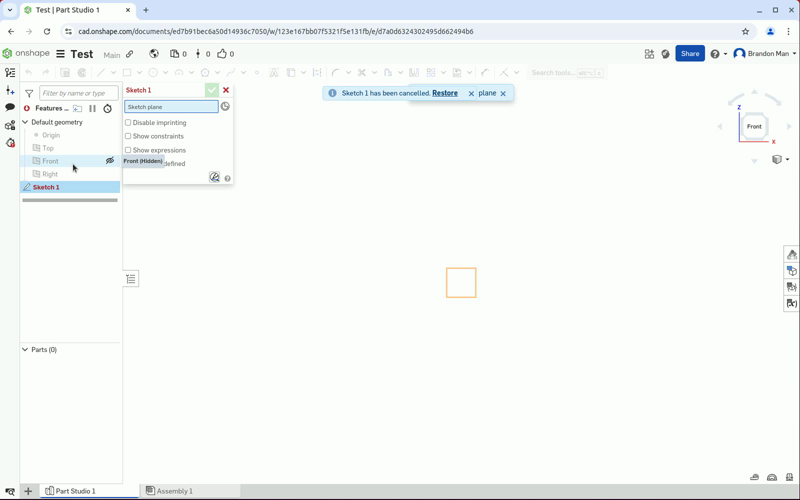
click(73, 163)
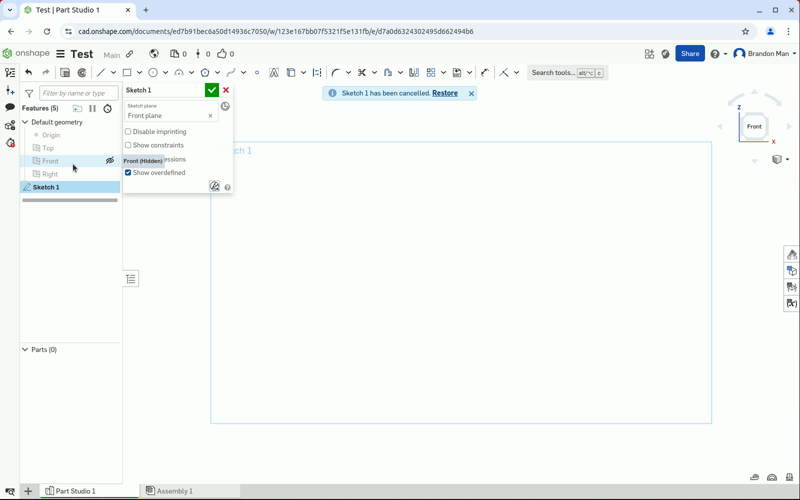
mouse_move(73, 352)
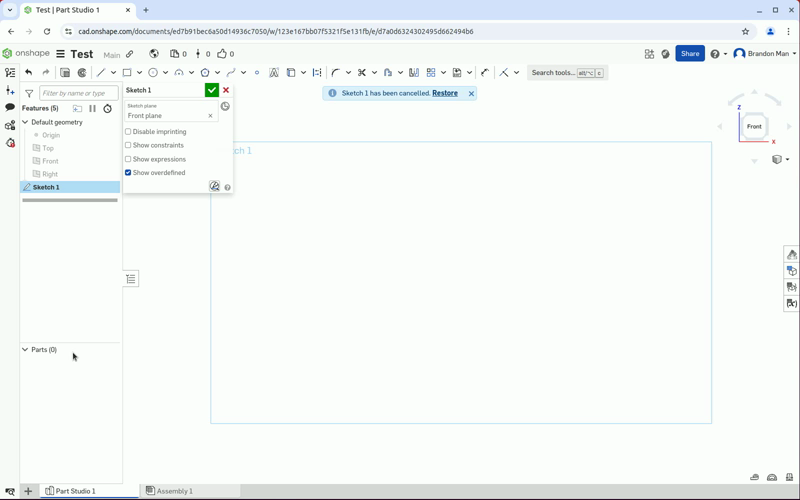
key(y)
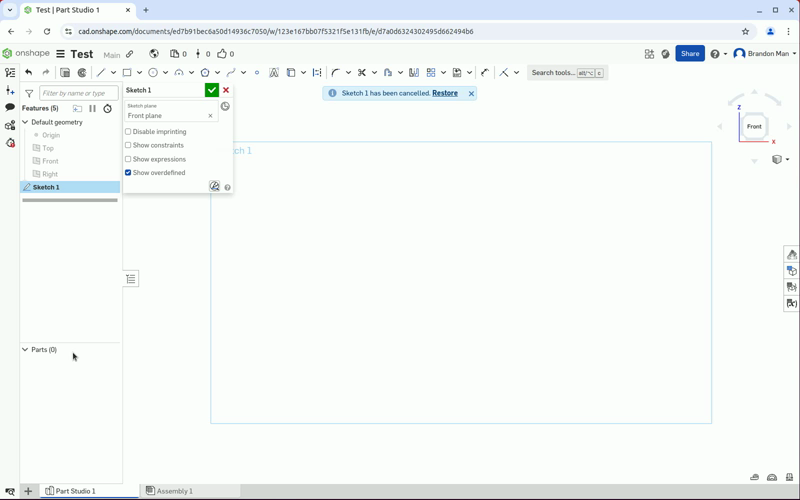
key(l)
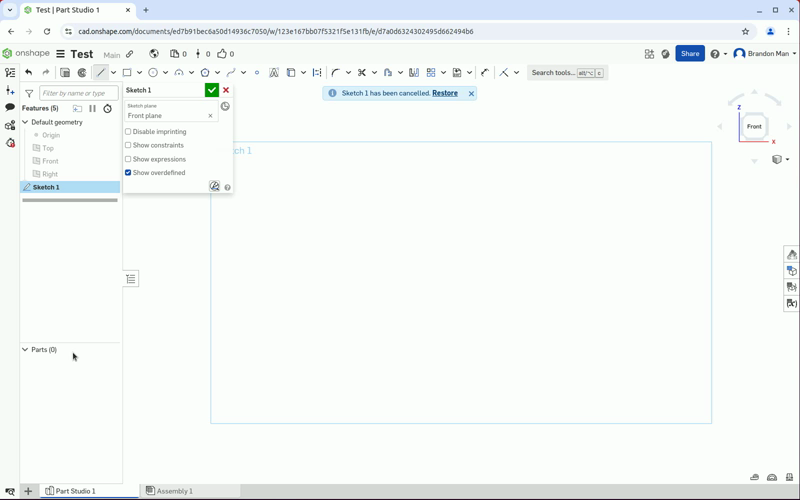
key_down(shift)
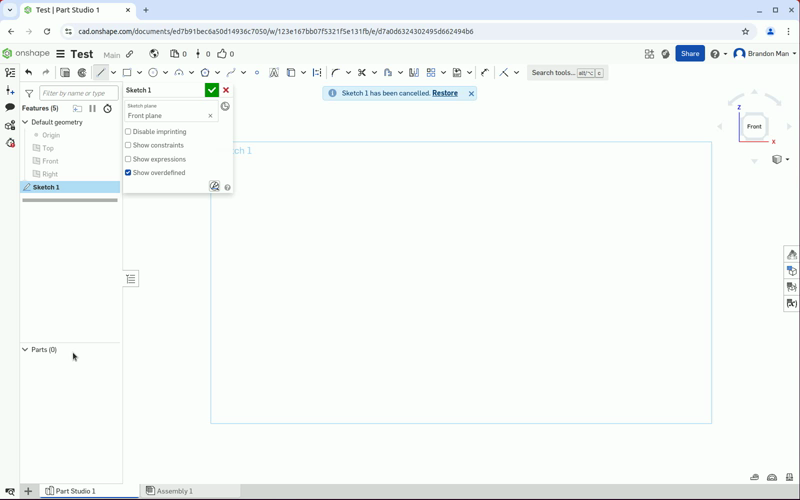
mouse_move(396, 315)
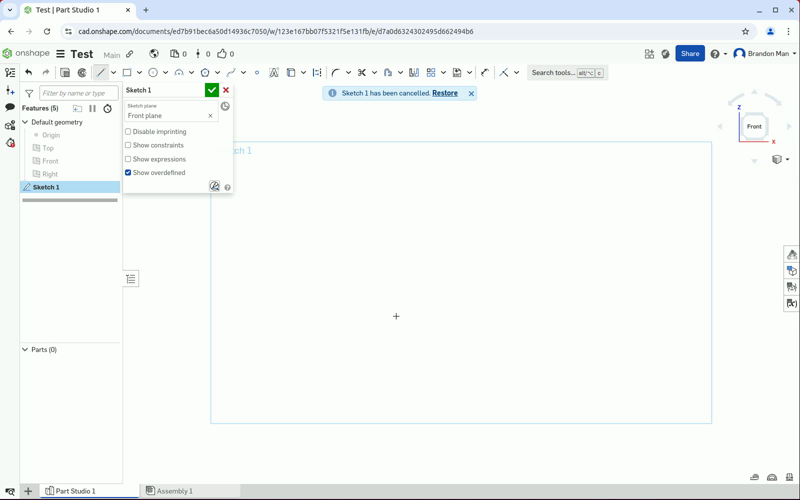
click(396, 315)
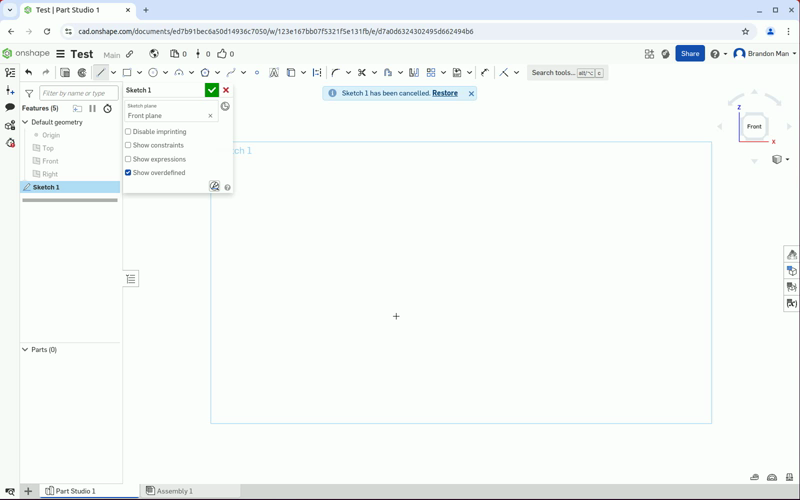
key_up(shift)
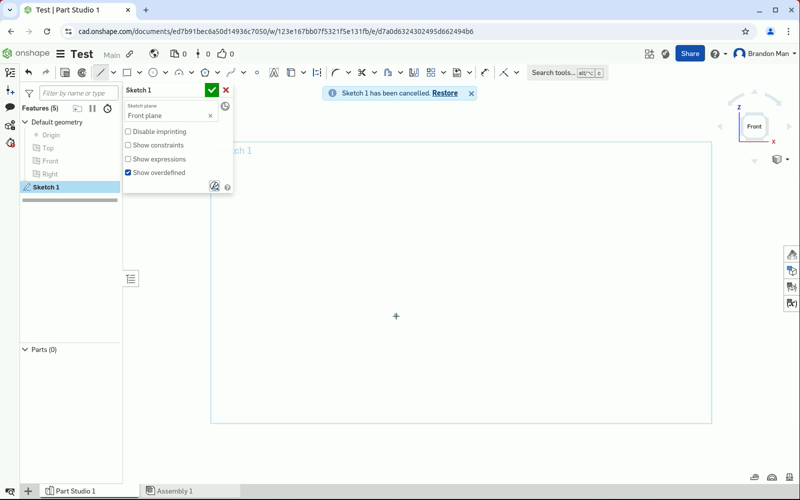
key_down(shift)
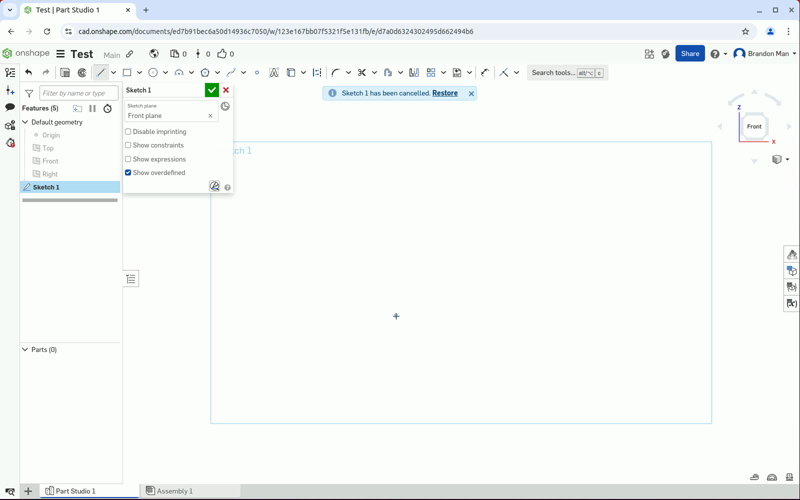
mouse_move(508, 315)
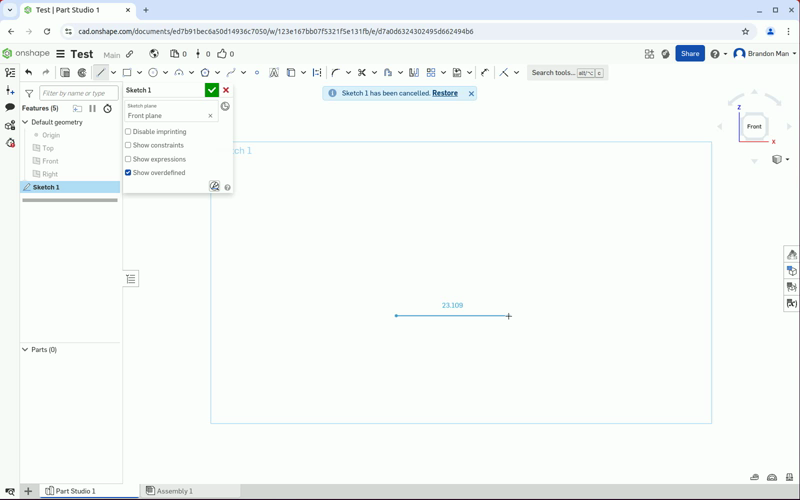
click(508, 315)
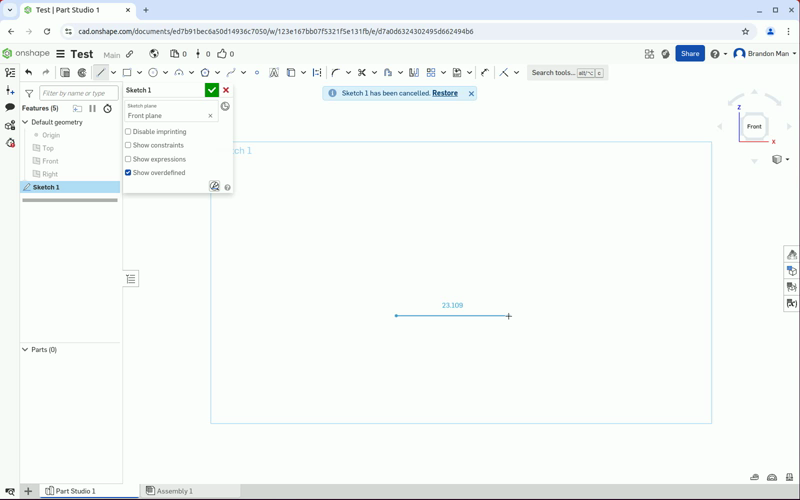
key_up(shift)
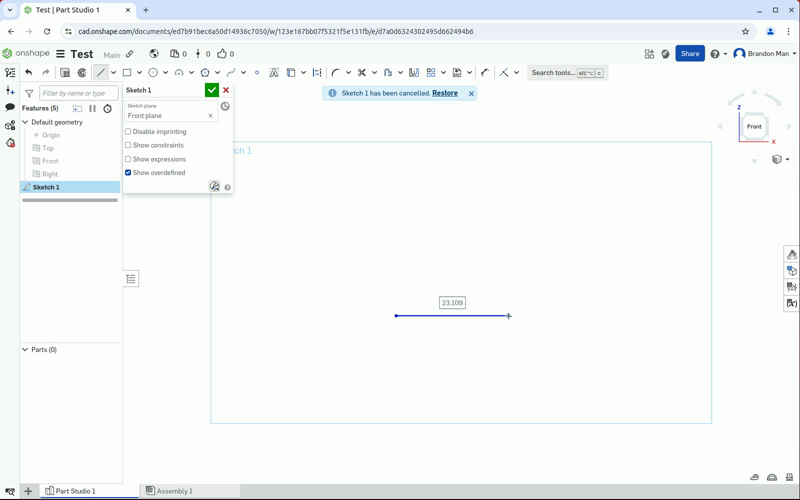
key_down(shift)
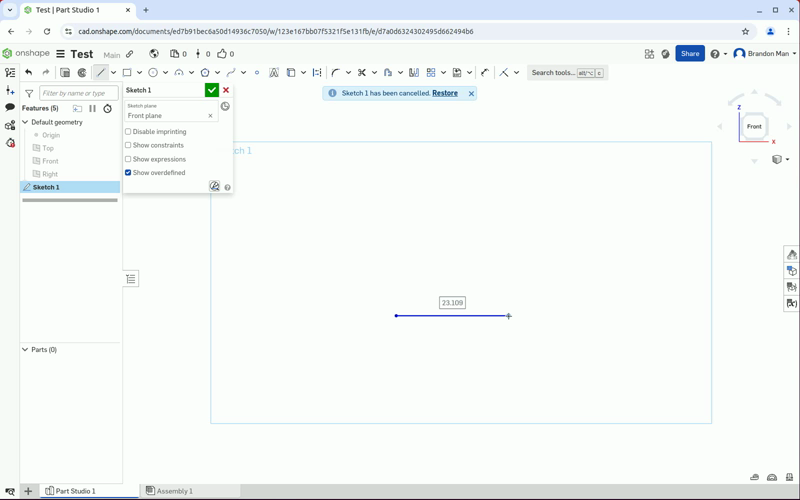
mouse_move(508, 203)
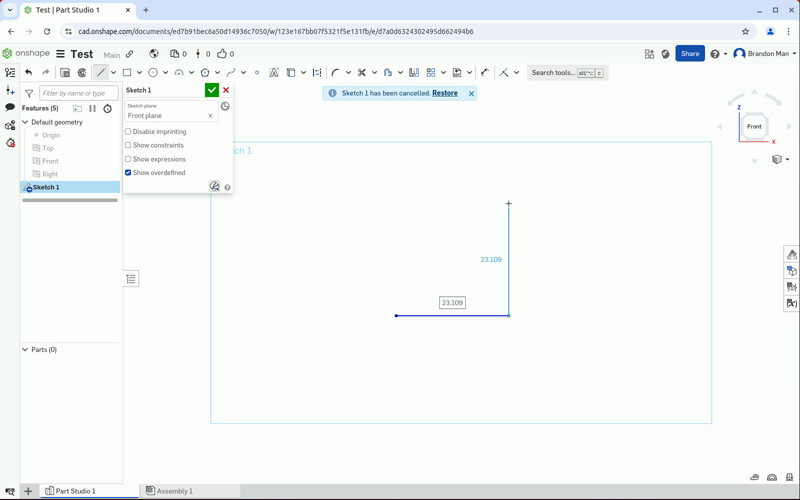
click(508, 203)
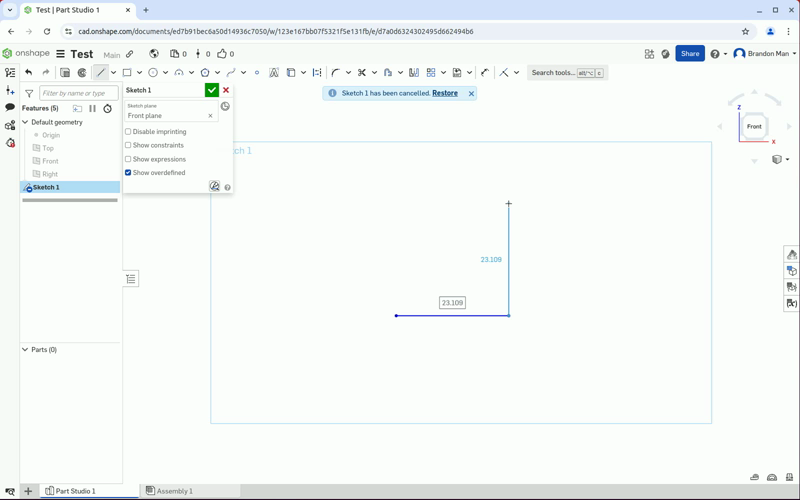
key_up(shift)
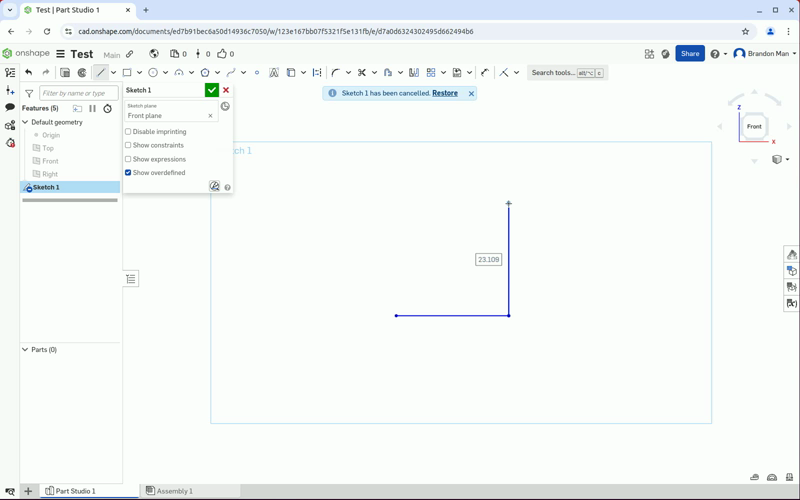
key_down(shift)
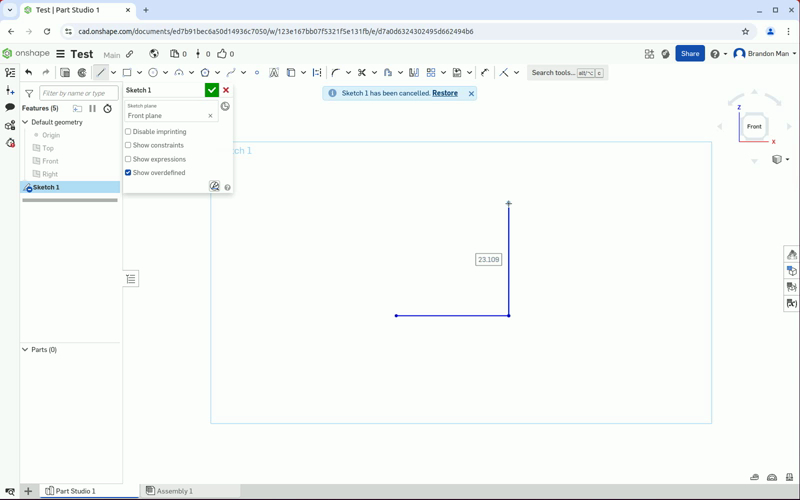
mouse_move(538, 203)
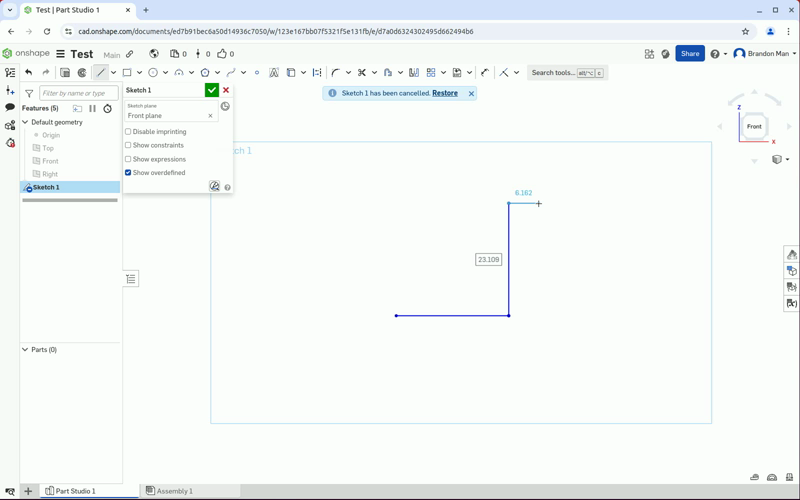
mouse_move(500, 203)
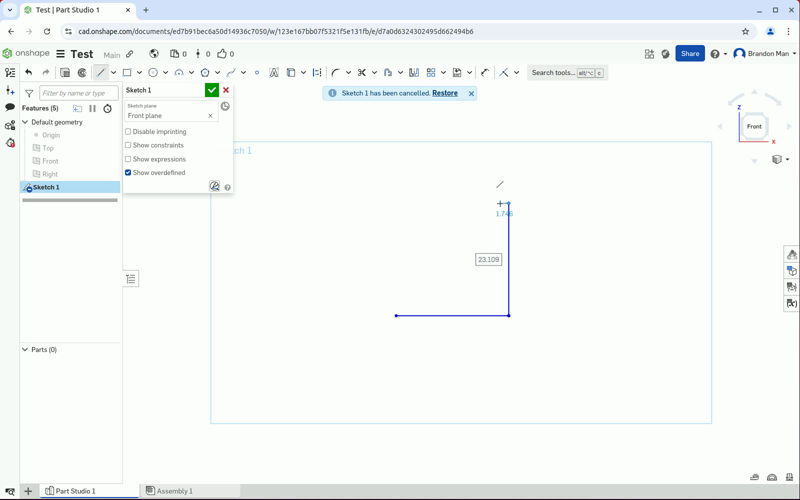
click(500, 203)
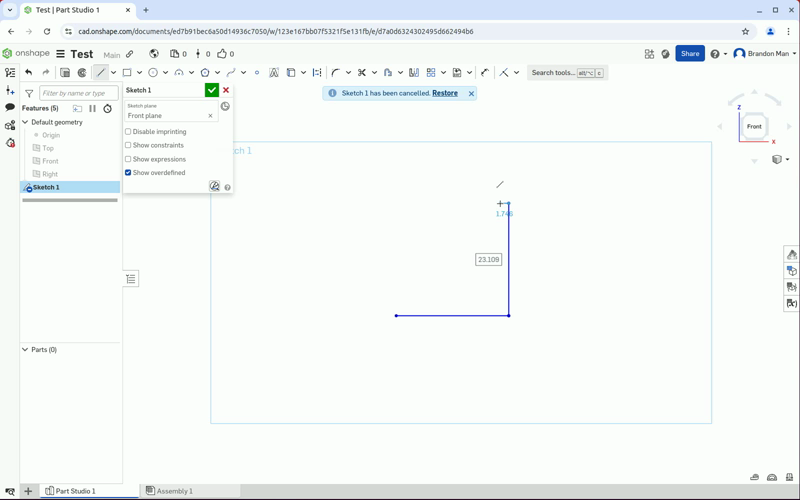
key_up(shift)
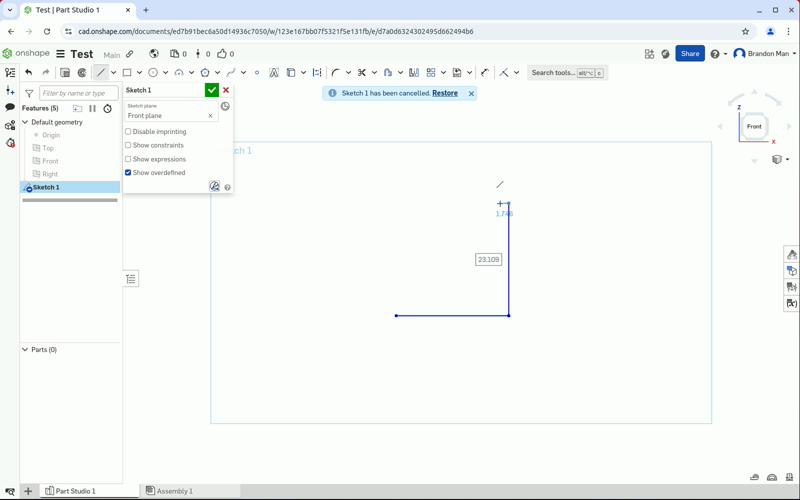
key_down(shift)
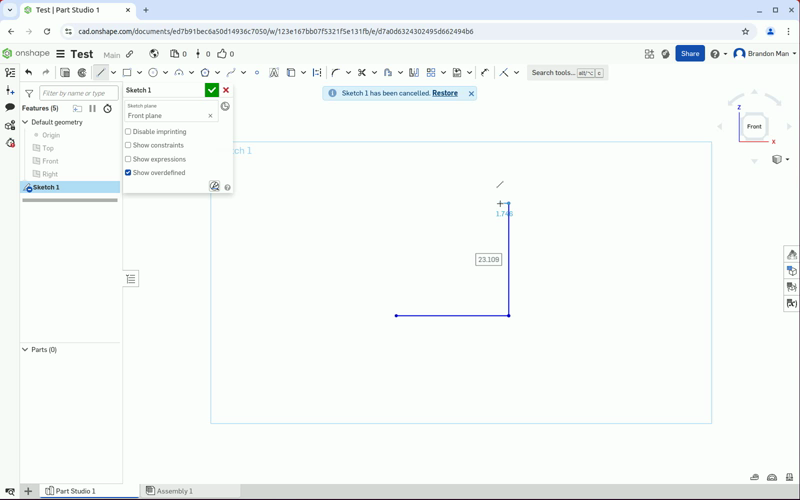
mouse_move(500, 307)
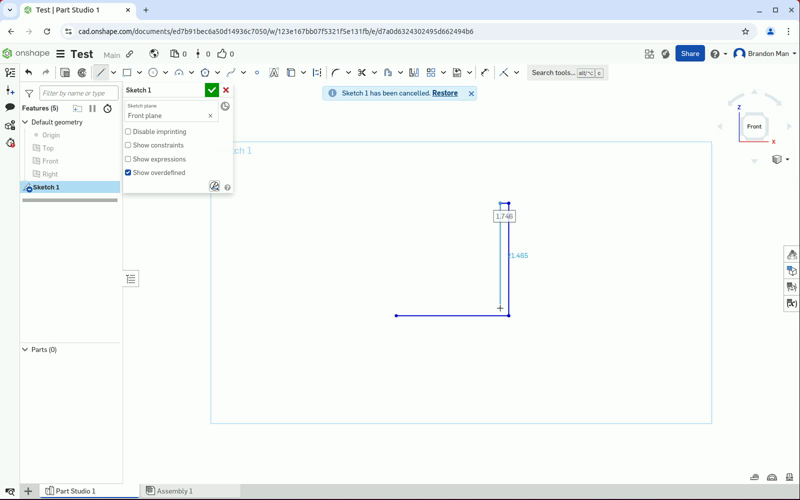
click(500, 307)
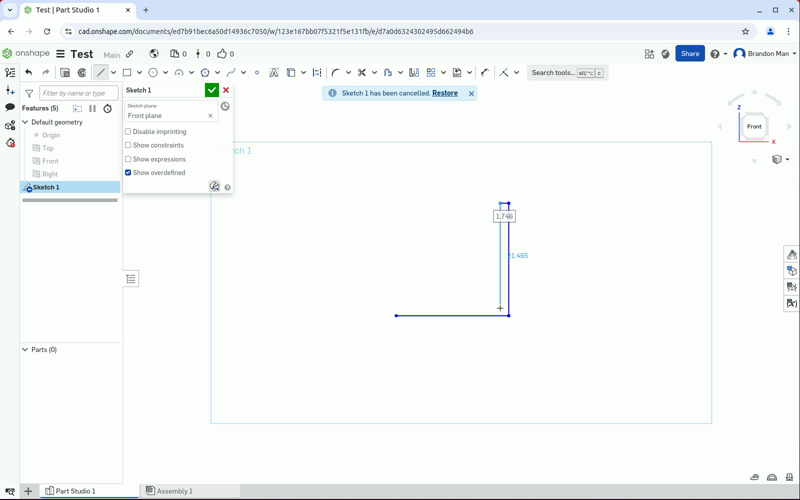
key_up(shift)
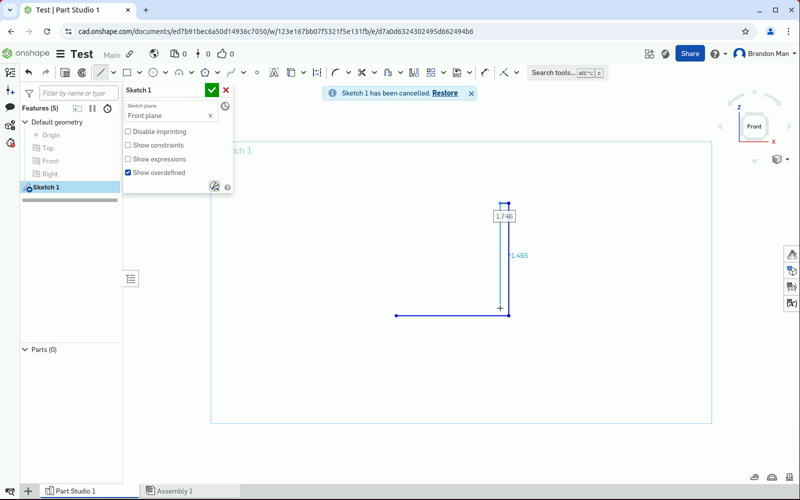
key_down(shift)
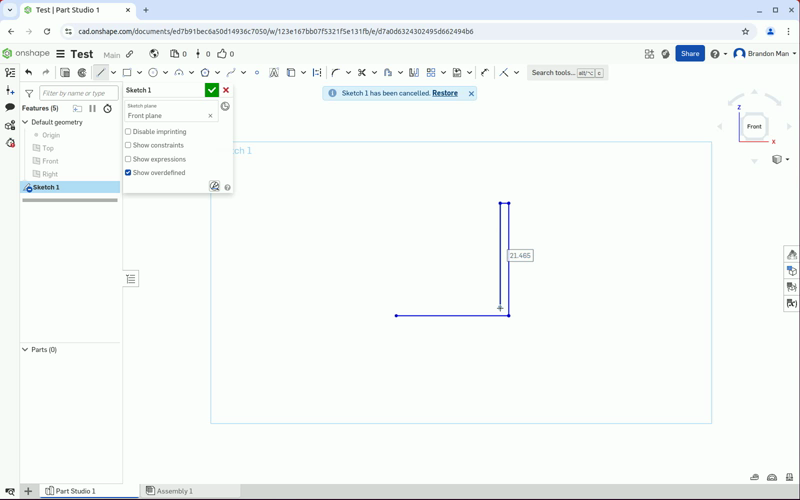
mouse_move(530, 307)
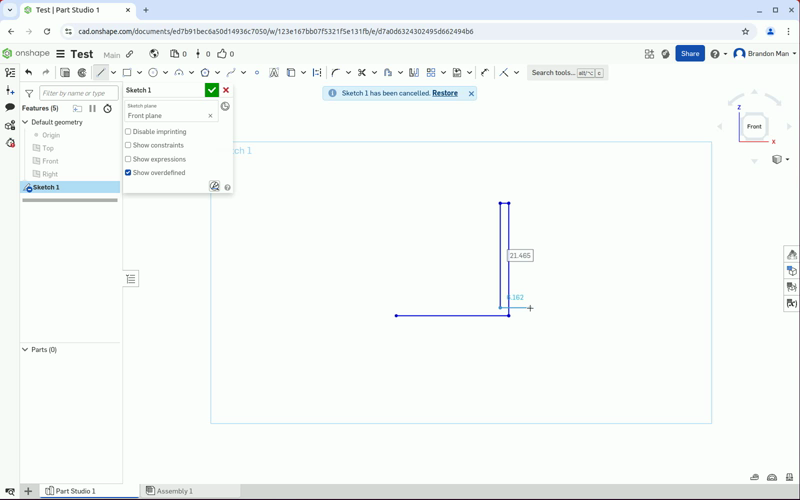
mouse_move(453, 307)
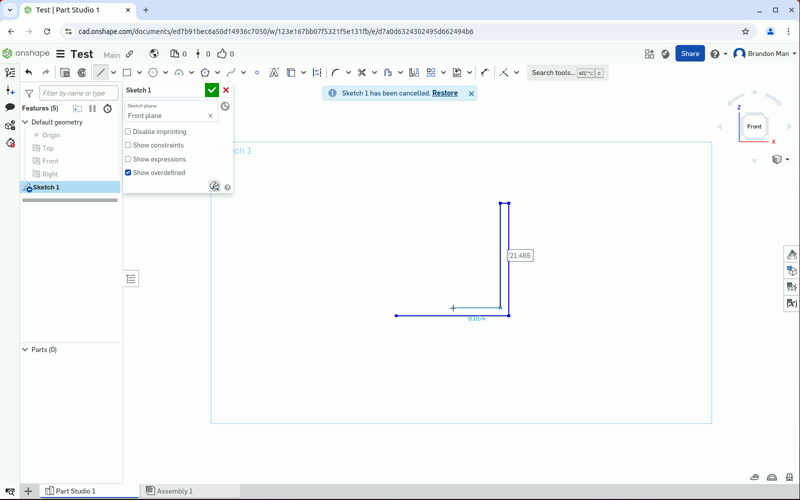
click(453, 307)
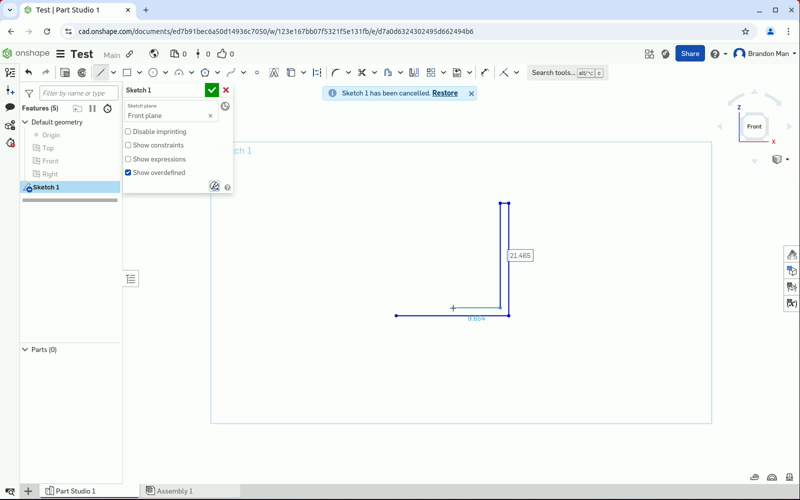
key_up(shift)
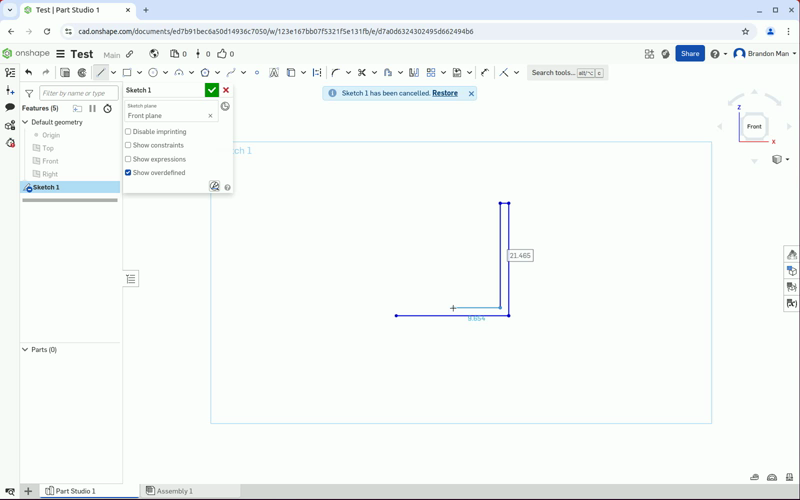
key_down(shift)
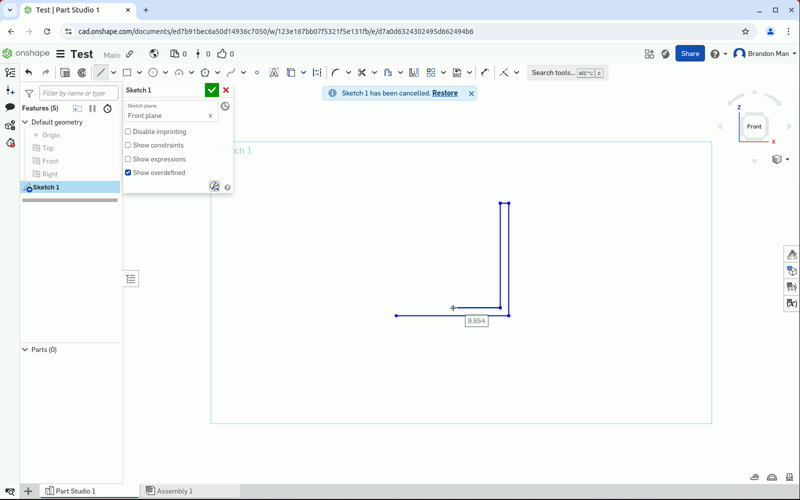
mouse_move(483, 307)
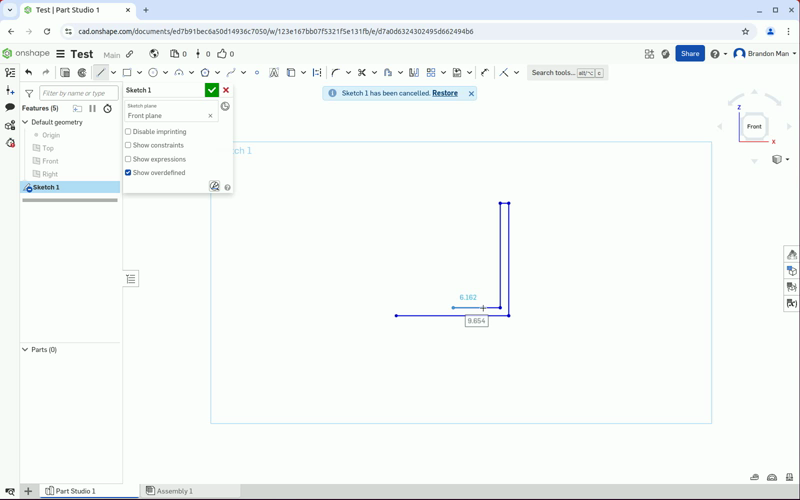
mouse_move(404, 307)
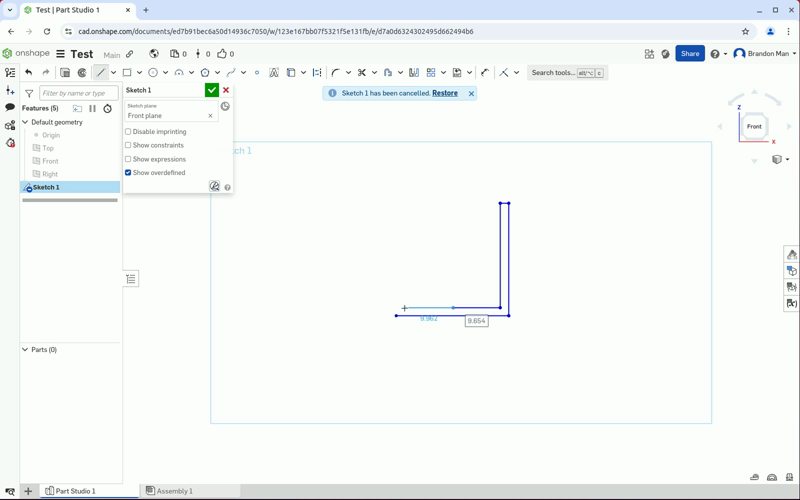
click(404, 307)
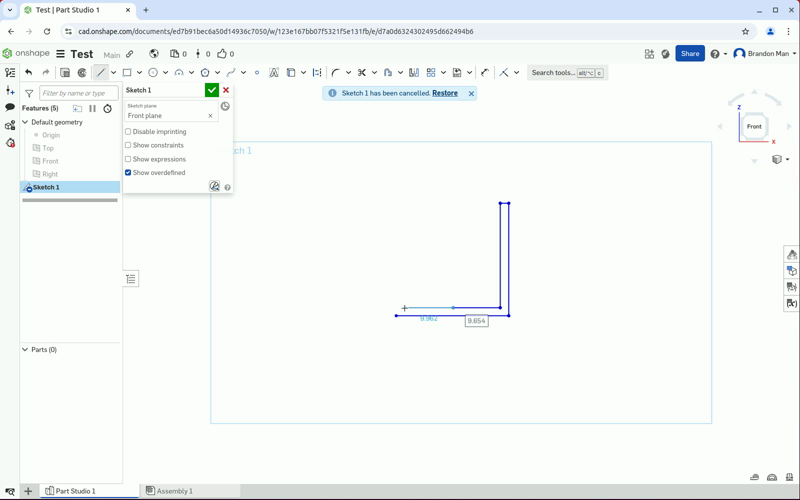
key_up(shift)
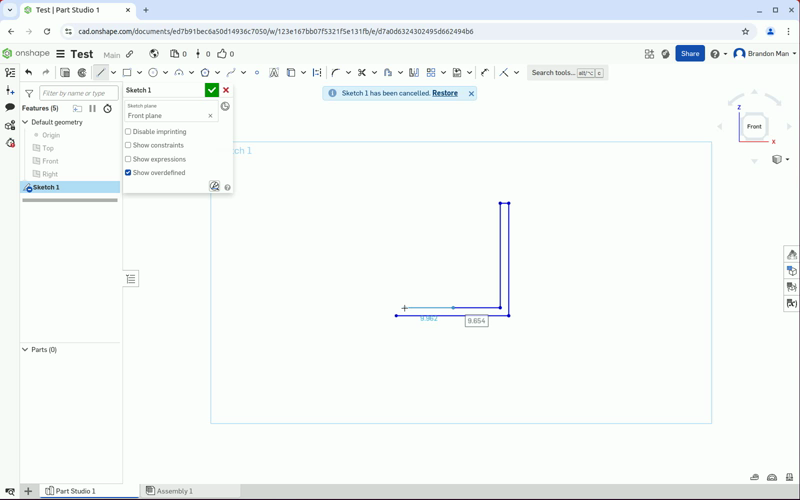
key_down(shift)
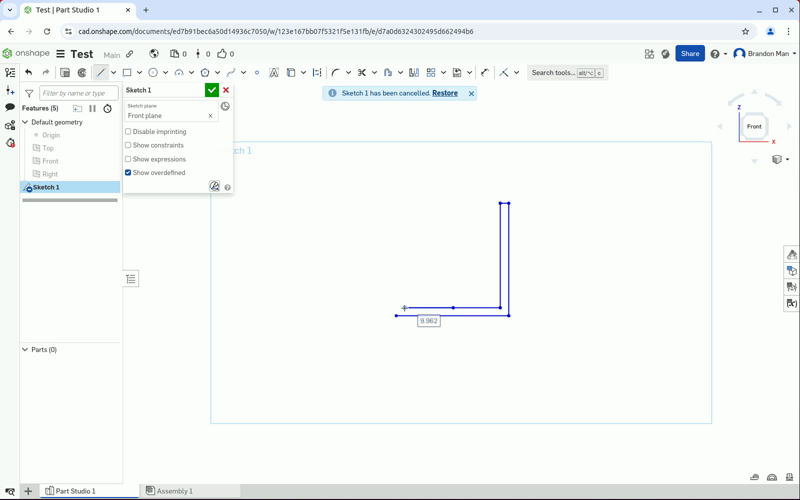
mouse_move(404, 203)
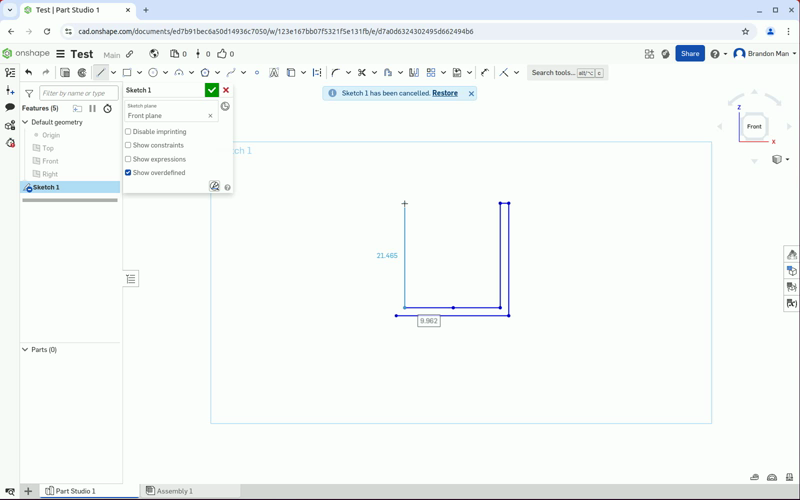
click(404, 203)
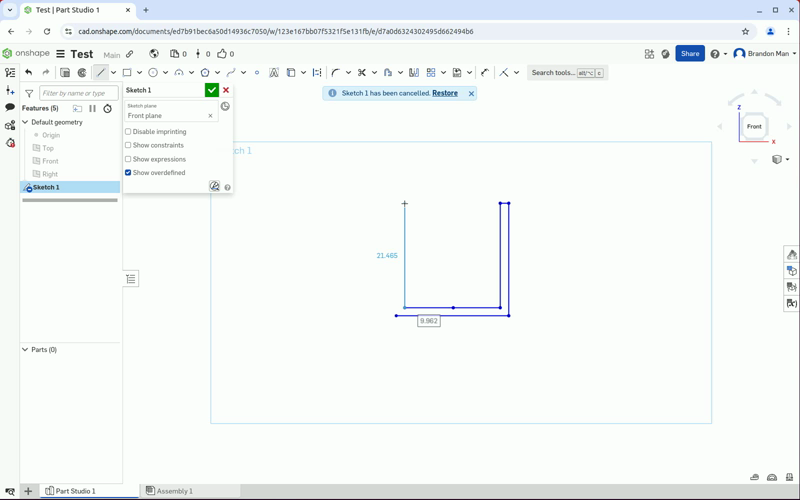
key_up(shift)
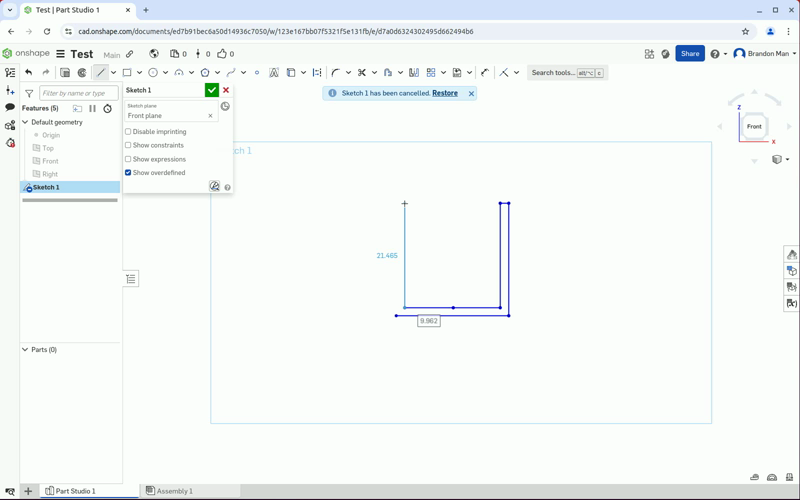
key_down(shift)
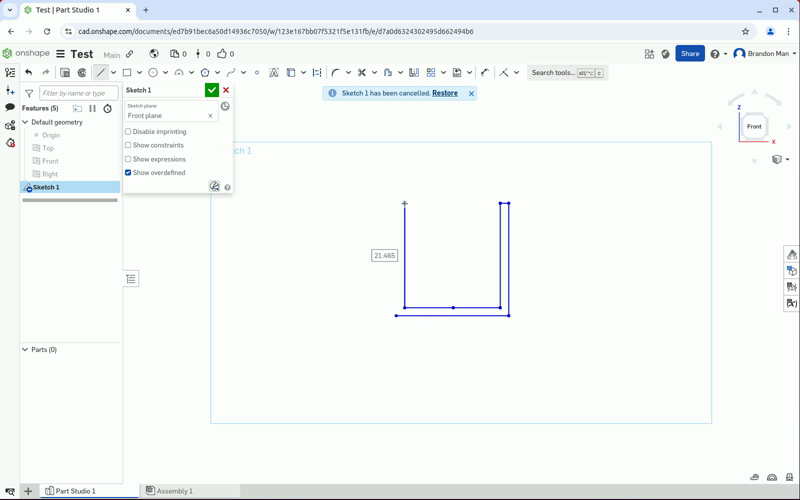
mouse_move(434, 203)
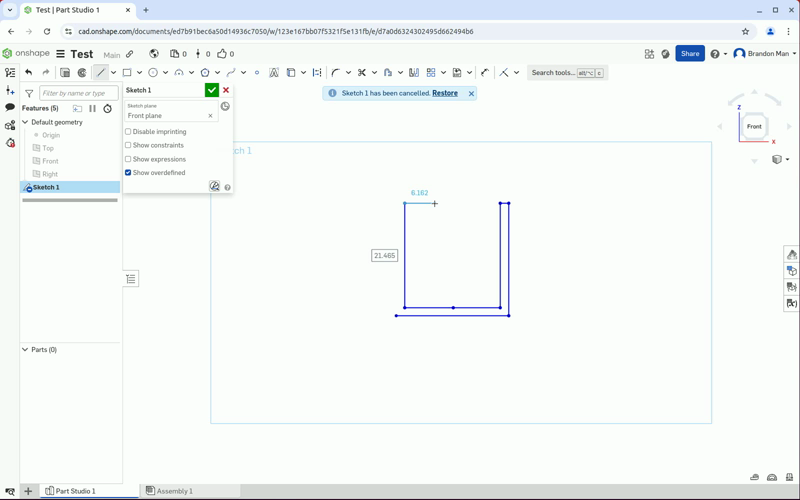
mouse_move(396, 203)
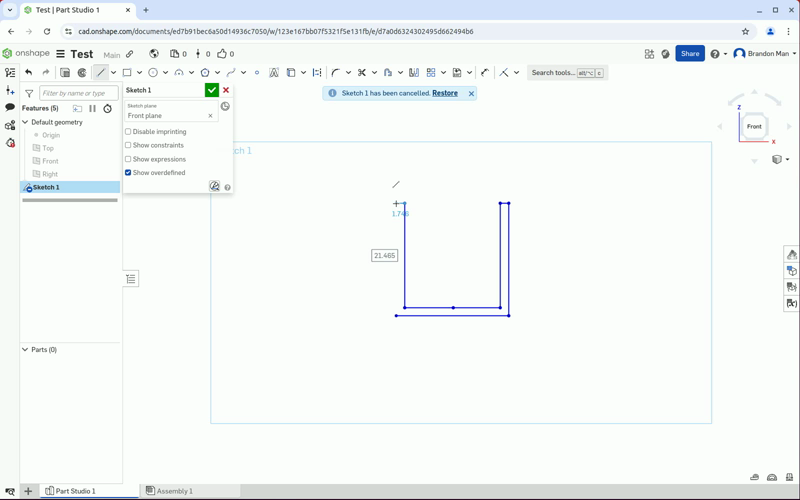
click(396, 203)
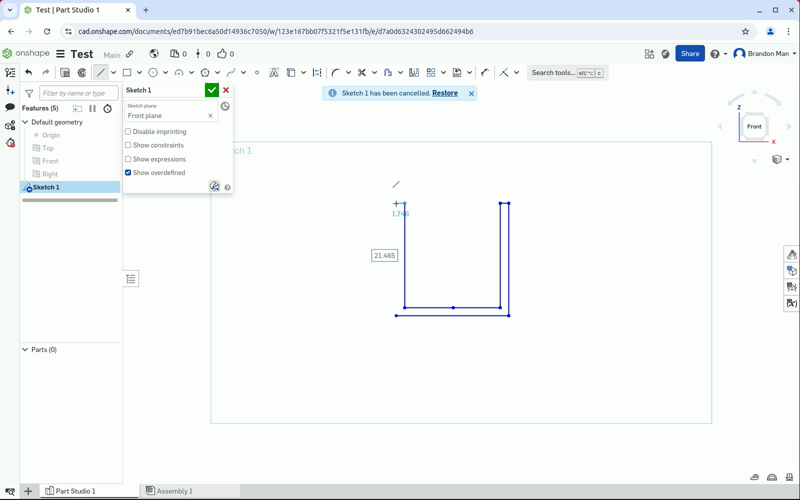
key_up(shift)
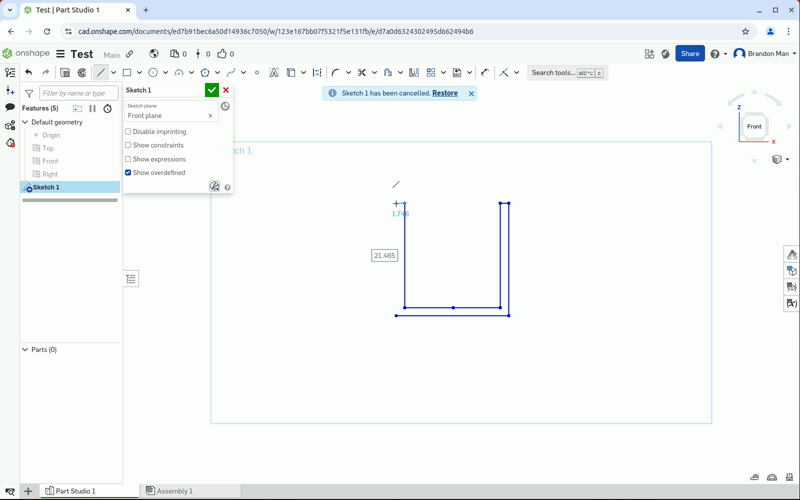
key_down(shift)
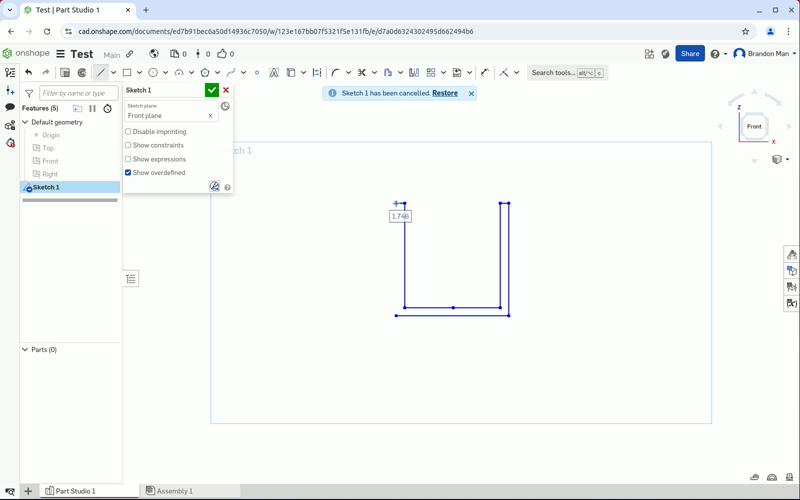
mouse_move(396, 315)
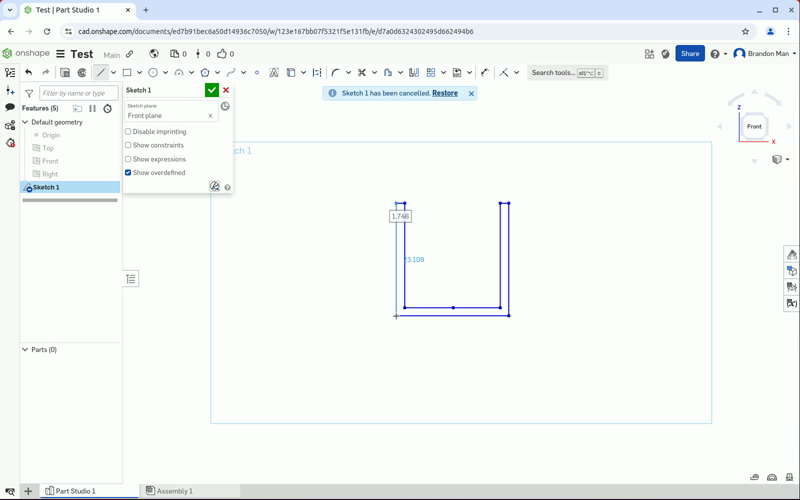
key_up(shift)
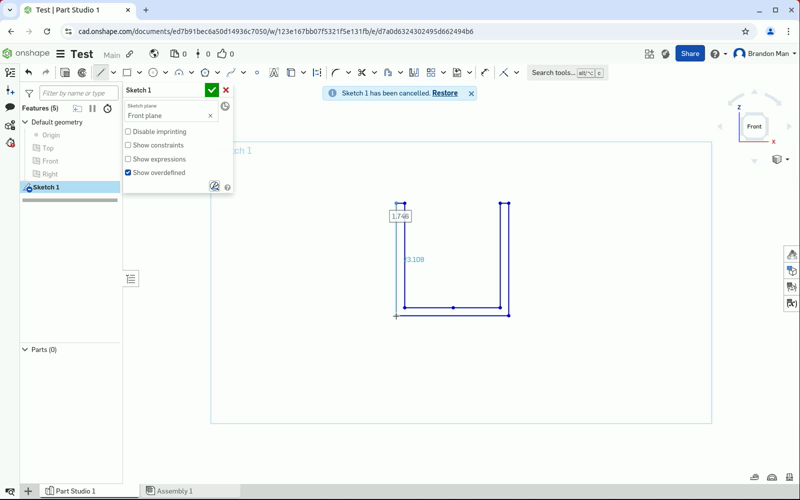
click(396, 315)
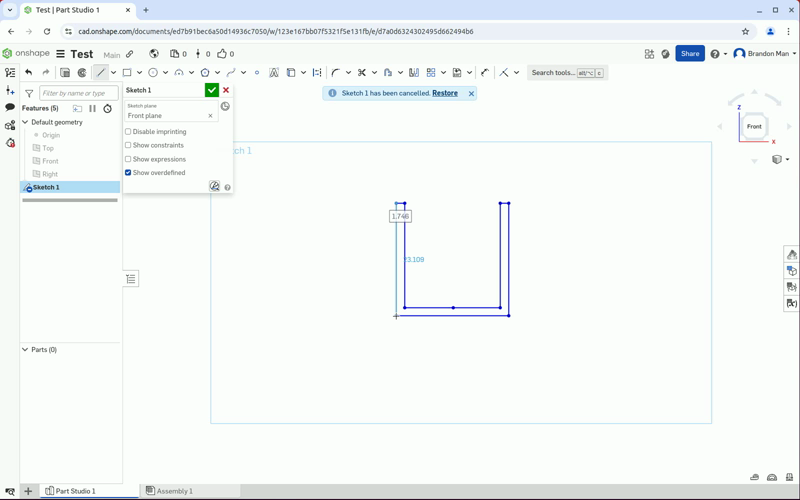
key(esc)
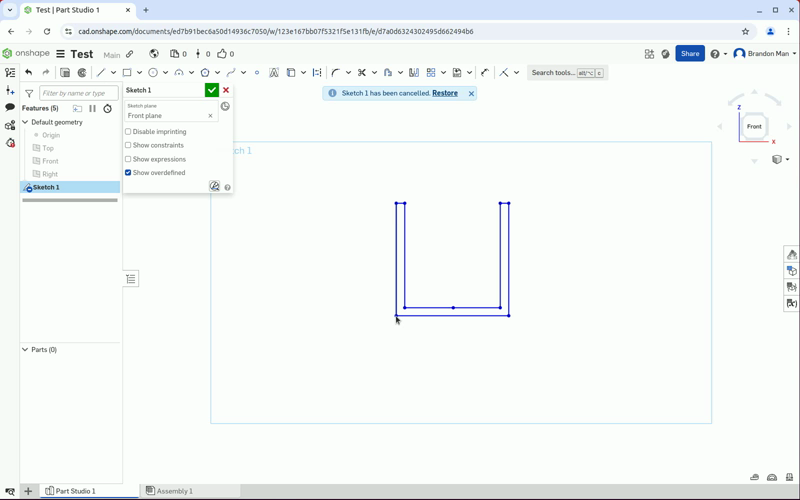
mouse_move(398, 256)
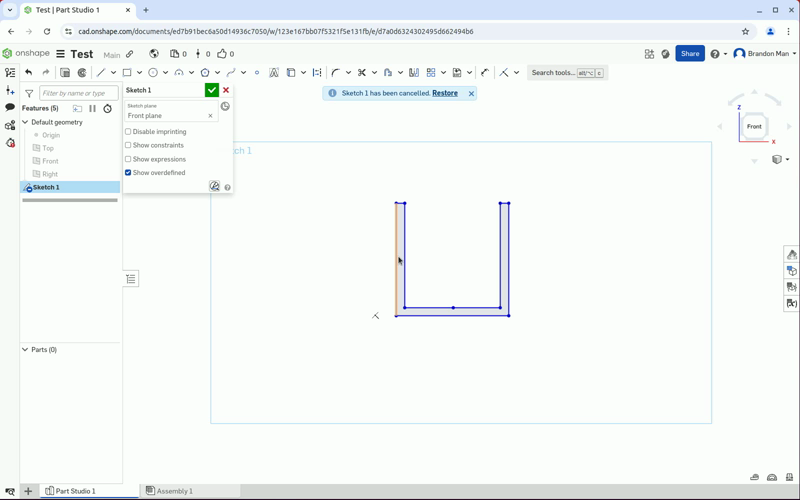
click(398, 256)
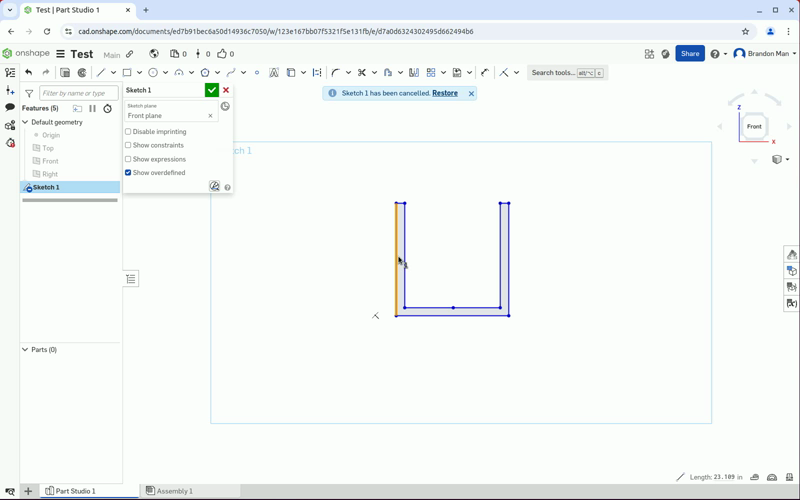
mouse_move(73, 352)
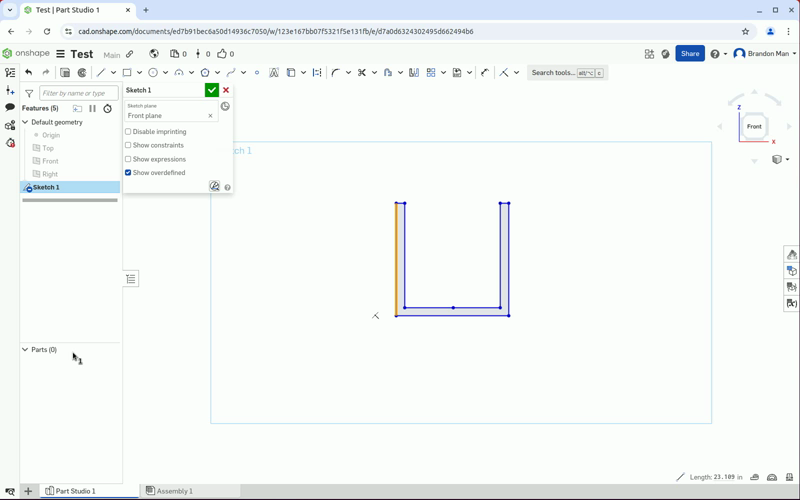
key(shift+y)
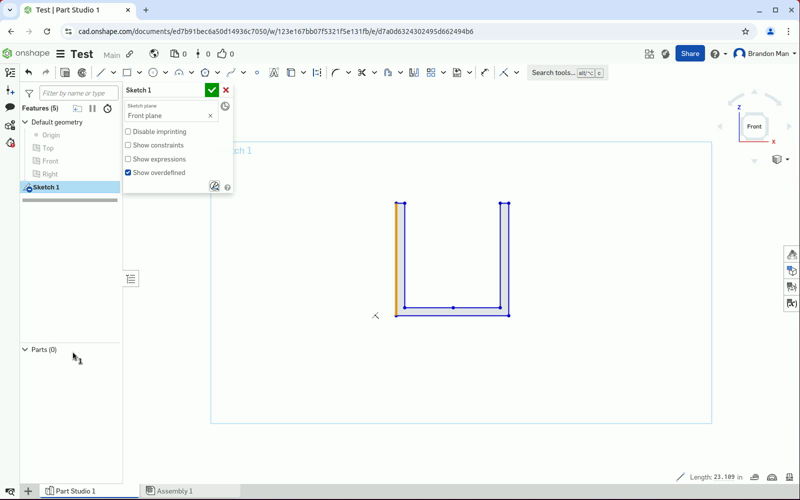
key(shift+e)
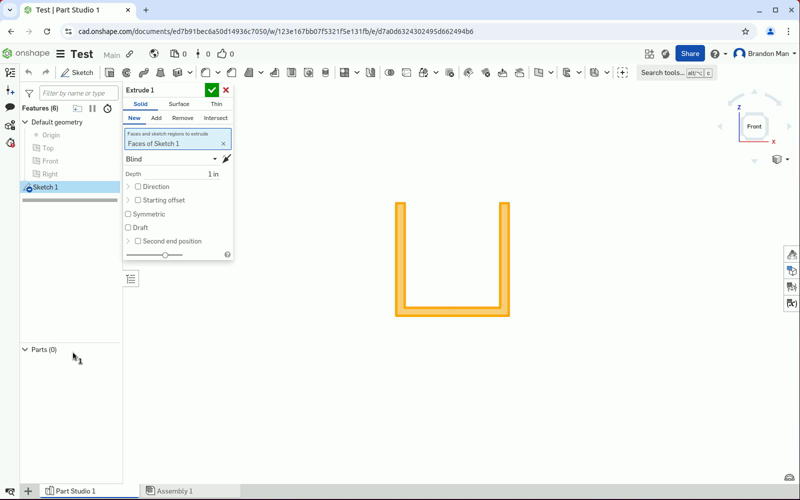
mouse_move(143, 106)
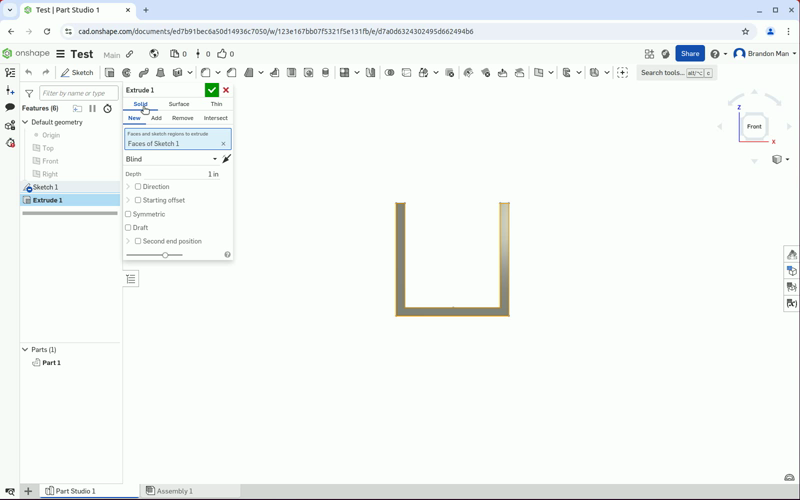
click(143, 106)
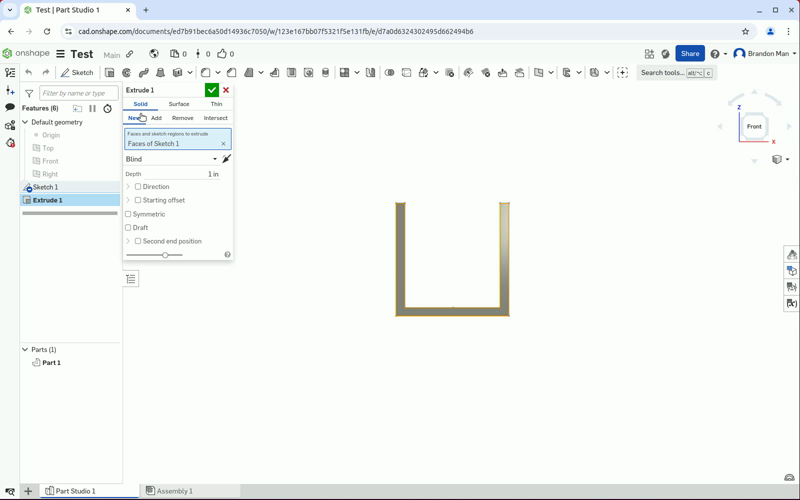
mouse_move(137, 120)
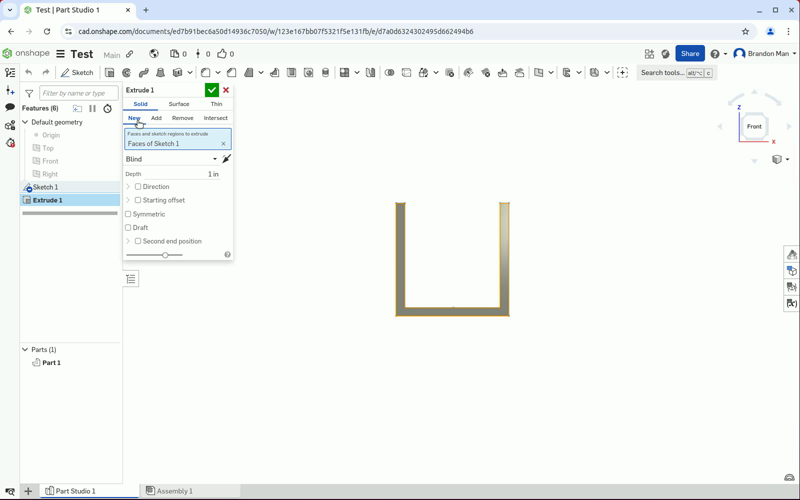
click(137, 120)
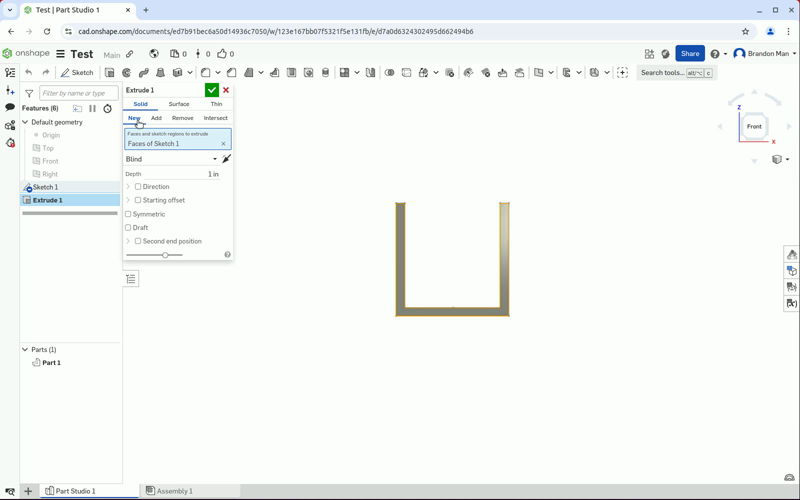
key(tab, 4)
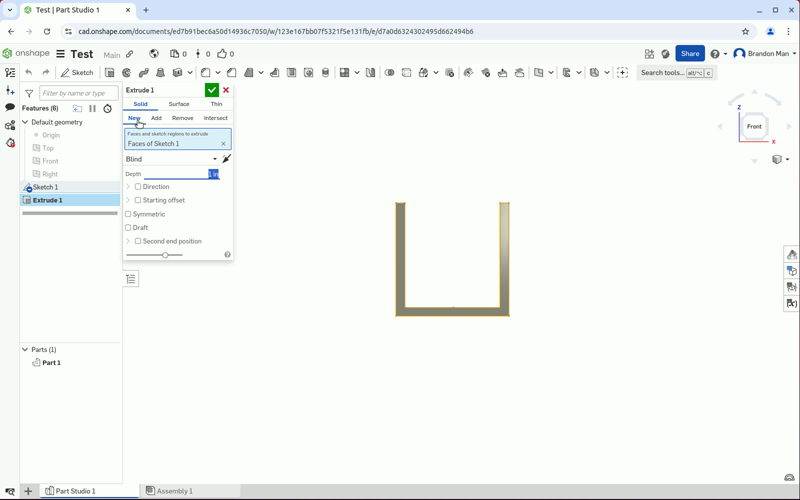
text(23.108)
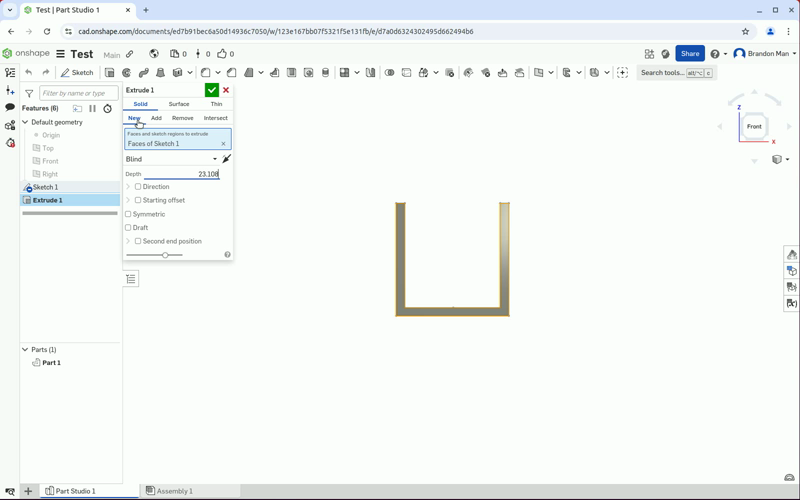
key(enter)
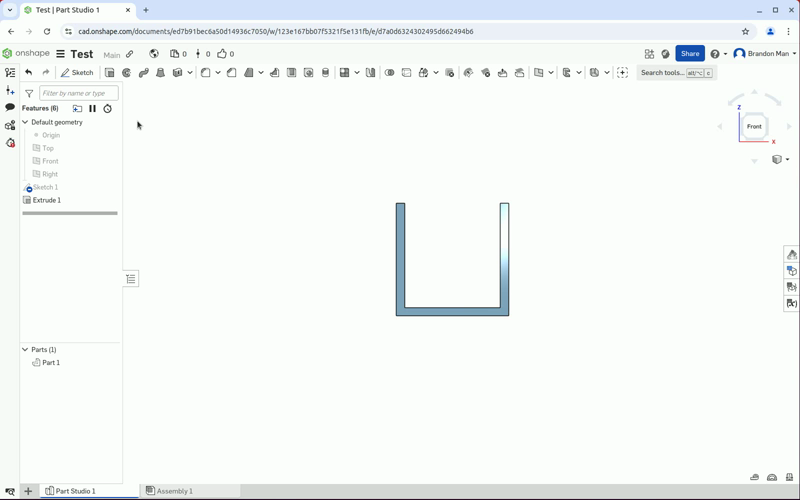
key(shift+h)
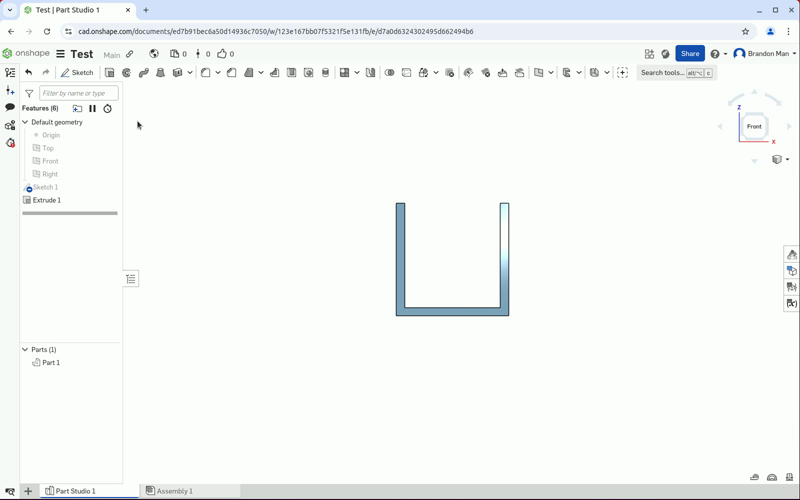
key(shift+h)
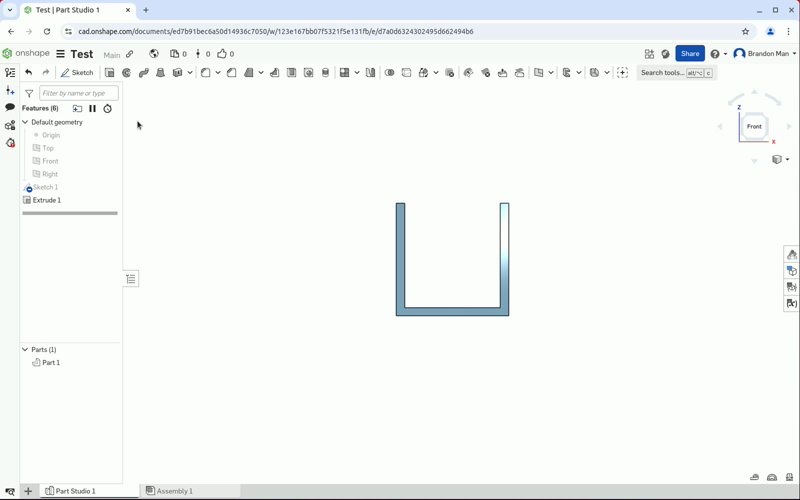
mouse_move(73, 189)
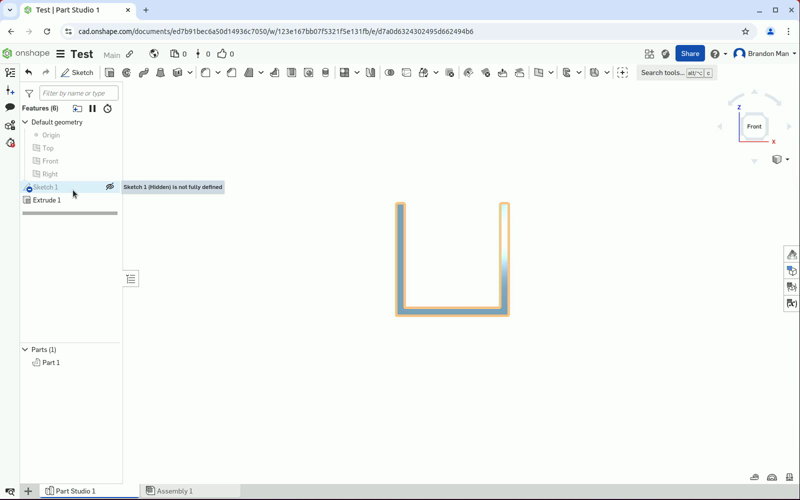
click(73, 189)
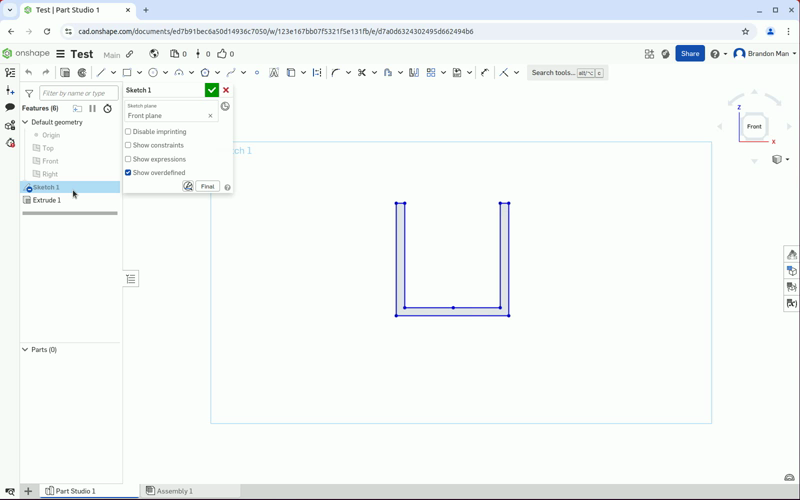
mouse_move(229, 92)
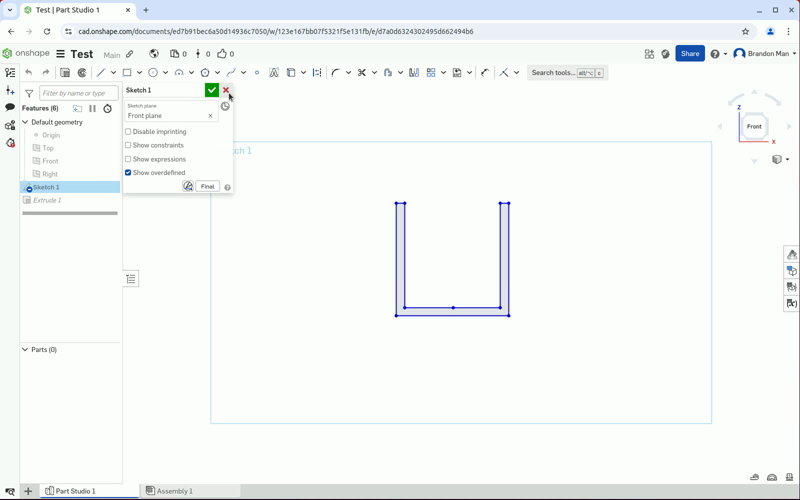
click(229, 92)
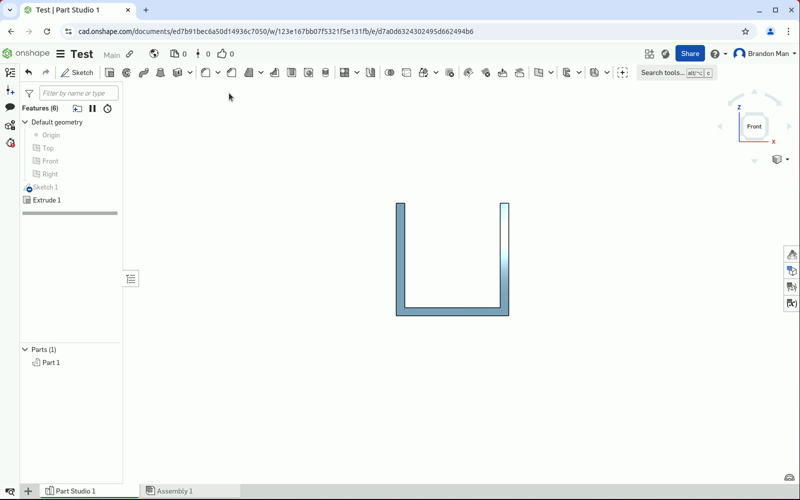
mouse_move(73, 352)
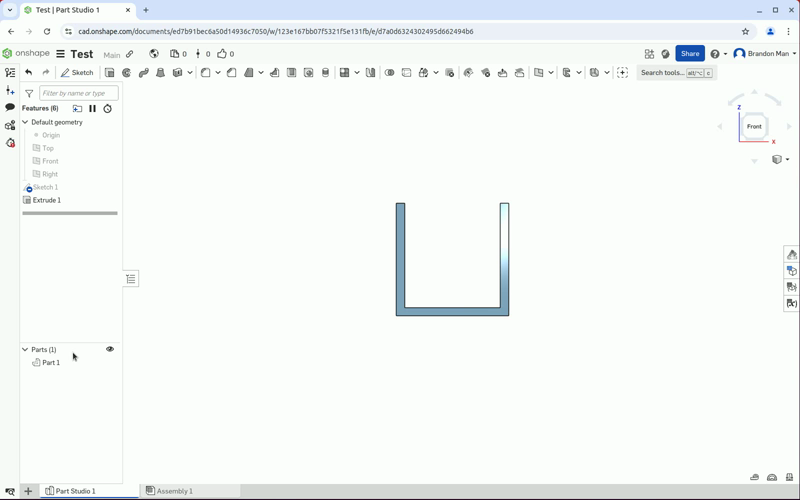
key(y)
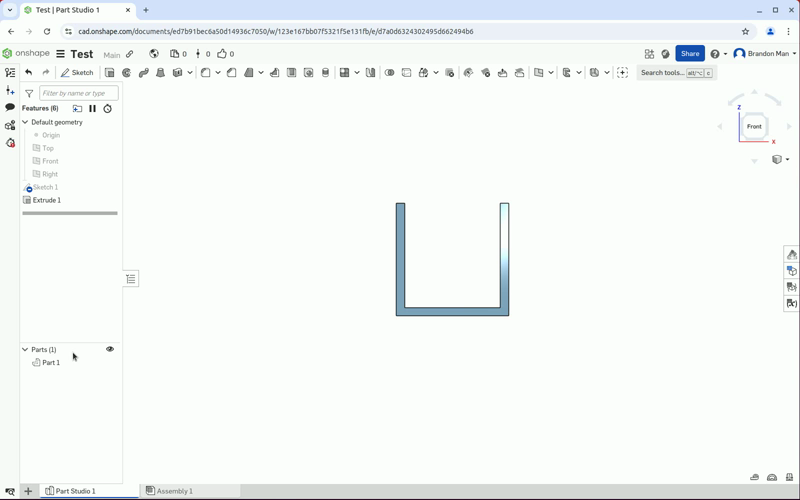
key(shift+p)
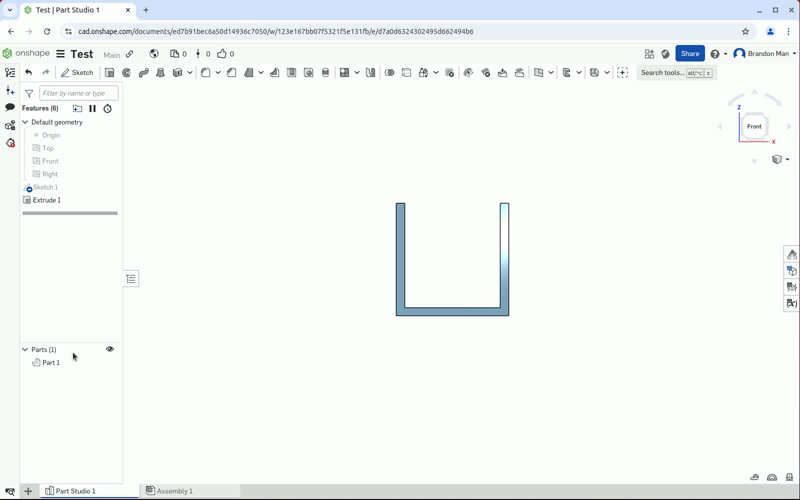
key(space)
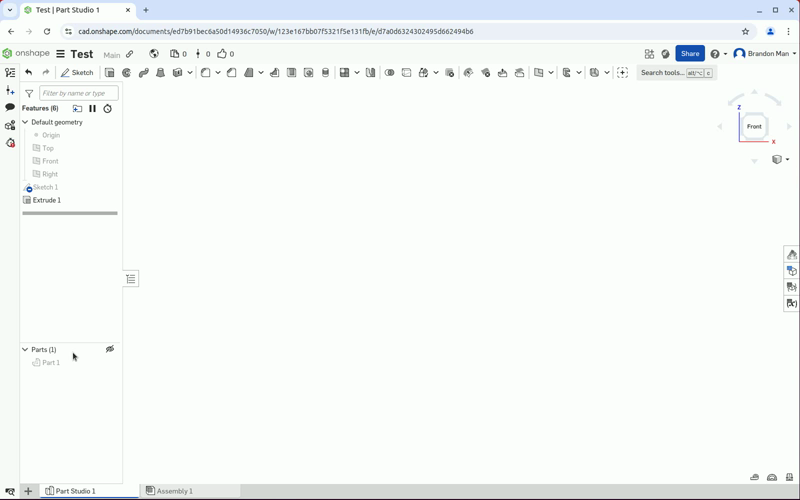
key_down(shift)
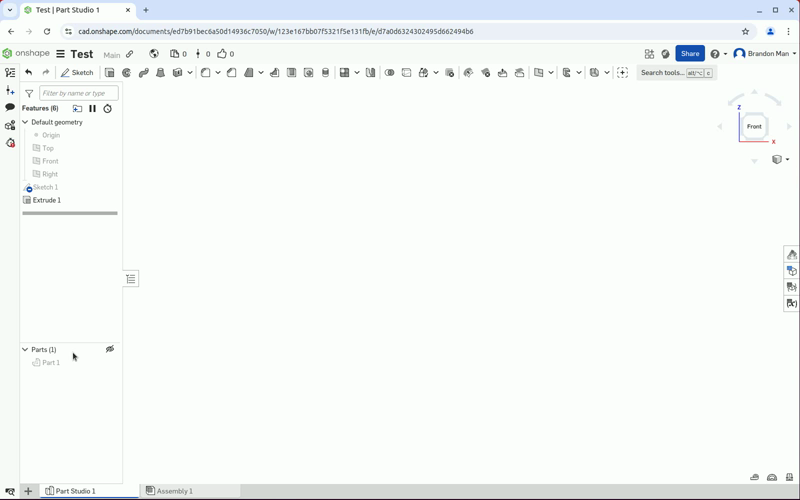
key(down)
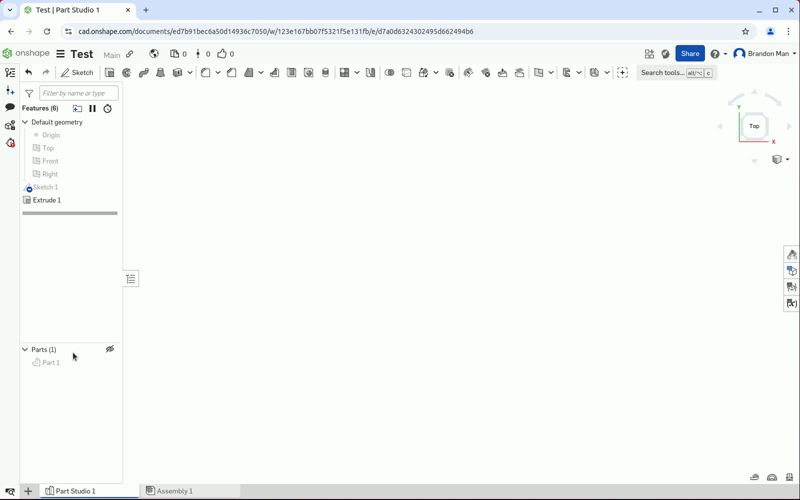
key_up(shift)
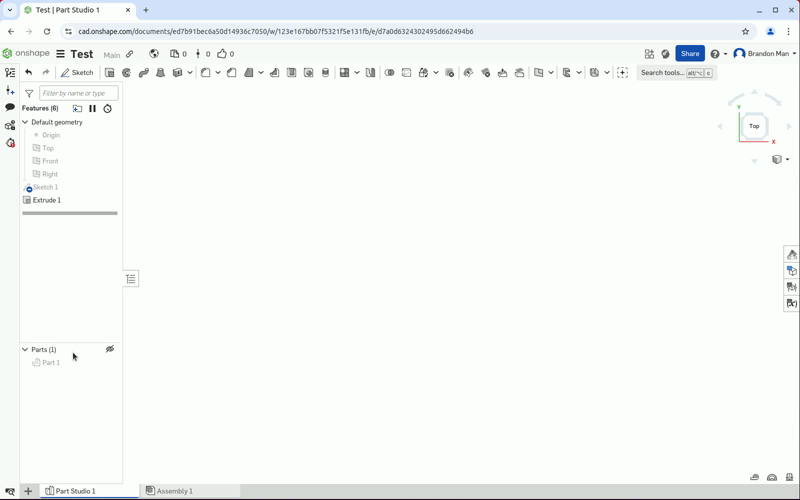
mouse_move(73, 352)
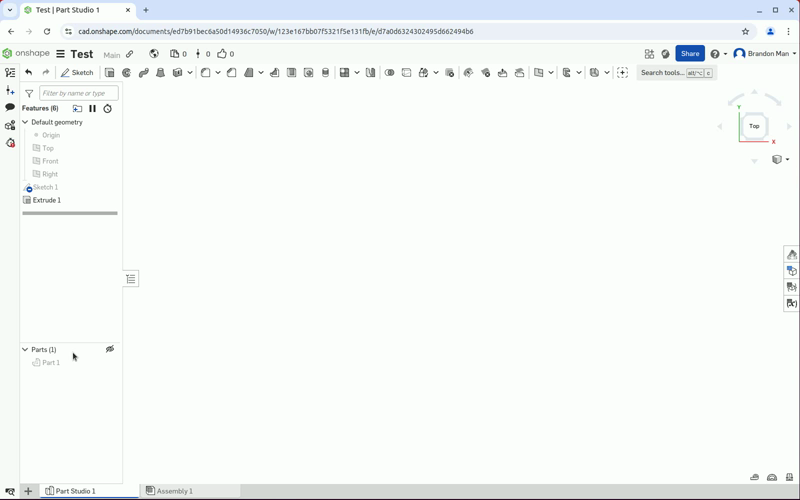
key(shift+y)
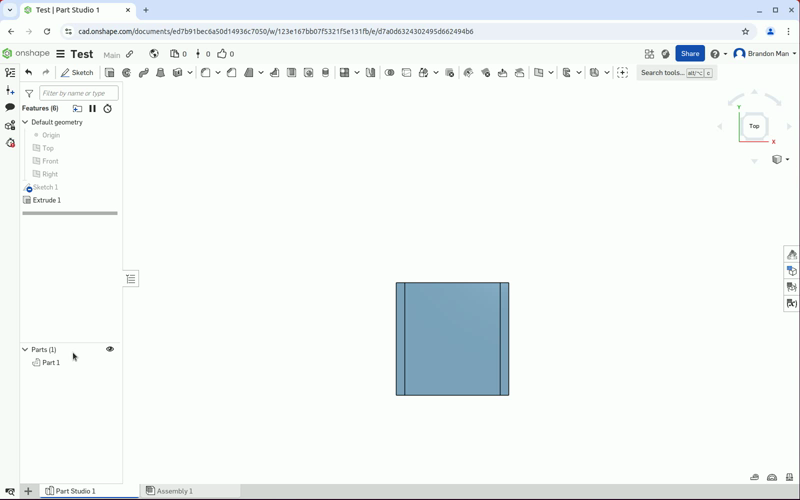
mouse_move(541, 75)
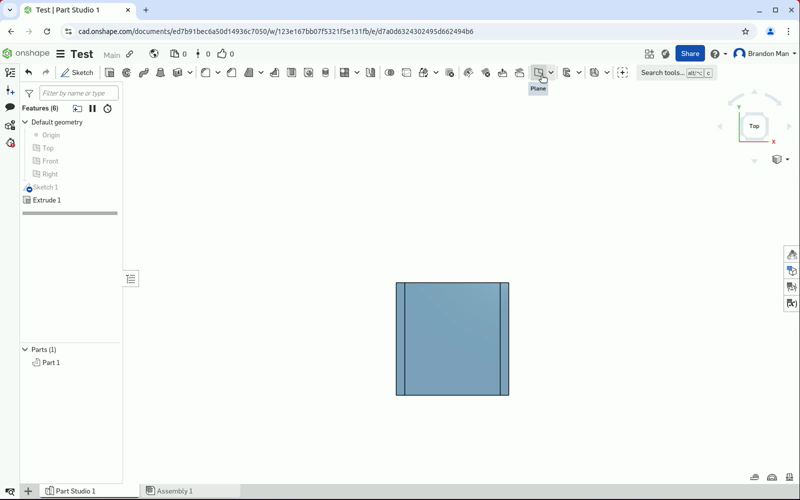
click(541, 75)
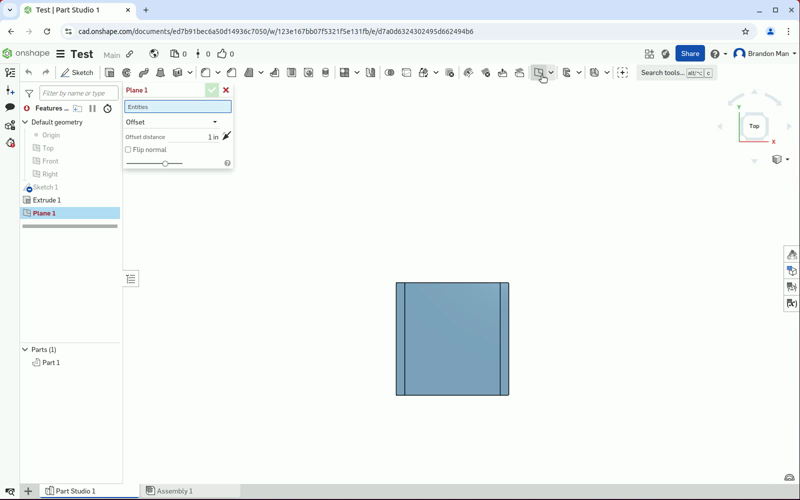
mouse_move(73, 150)
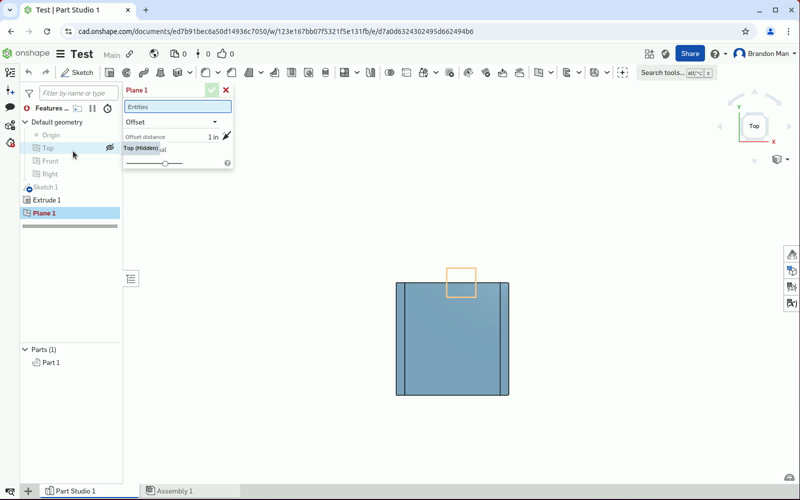
click(73, 150)
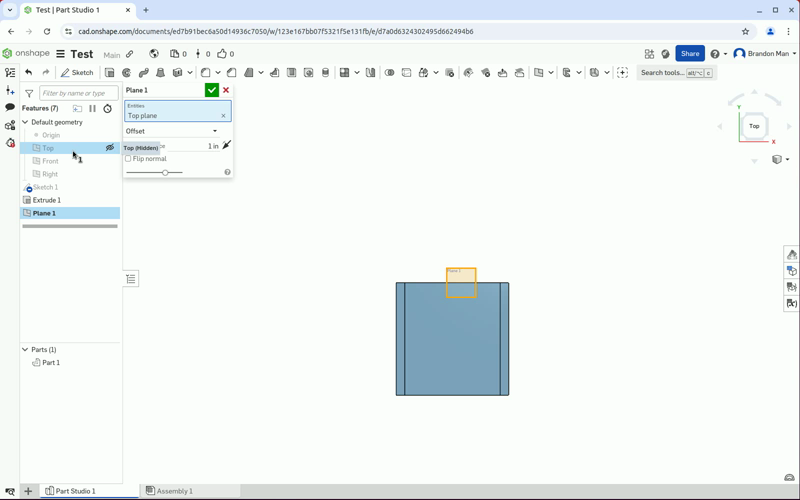
key(tab, 2)
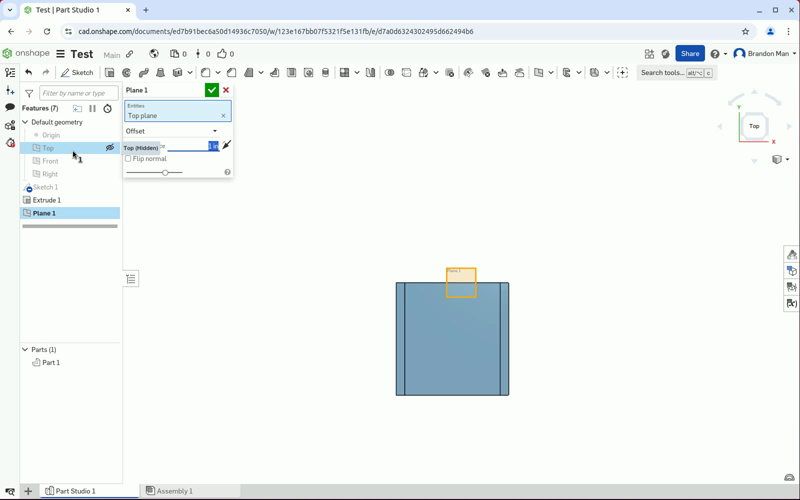
text(5.053)
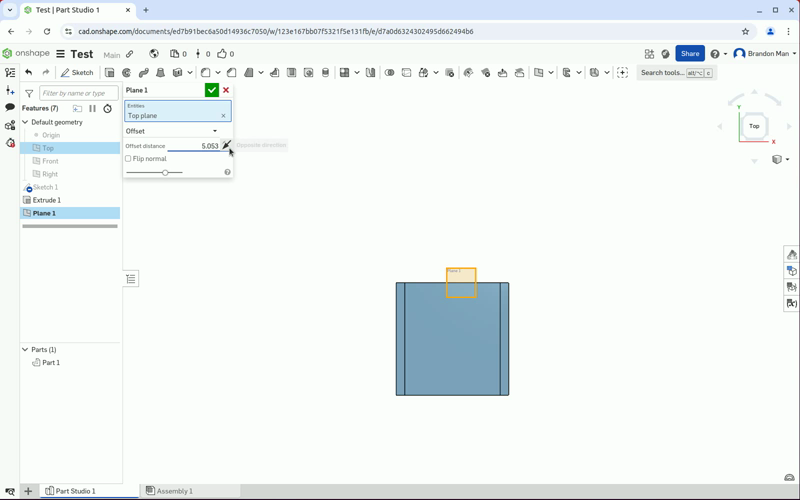
mouse_move(229, 147)
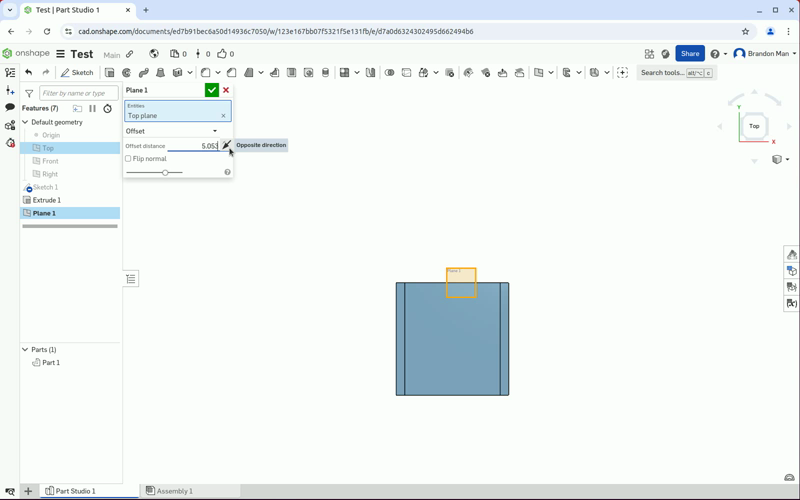
click(229, 147)
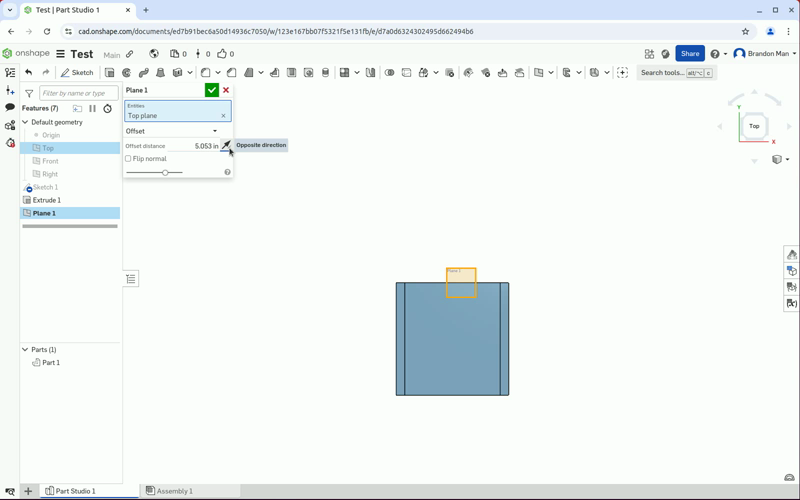
key(enter, 2)
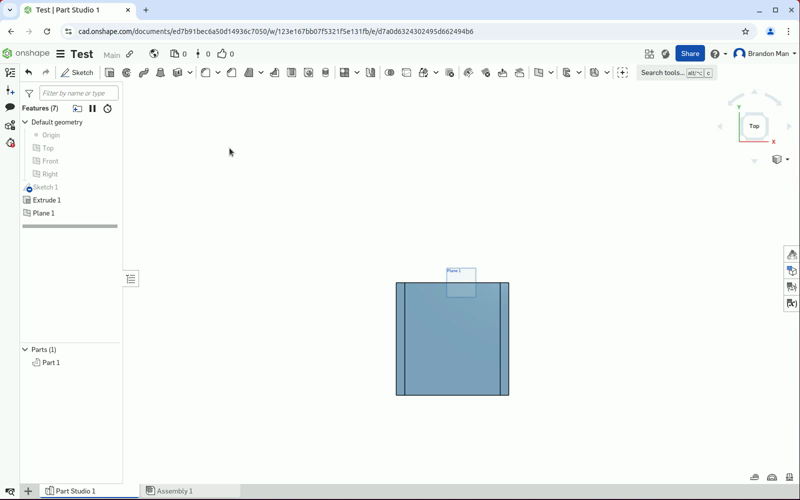
key(shift+s)
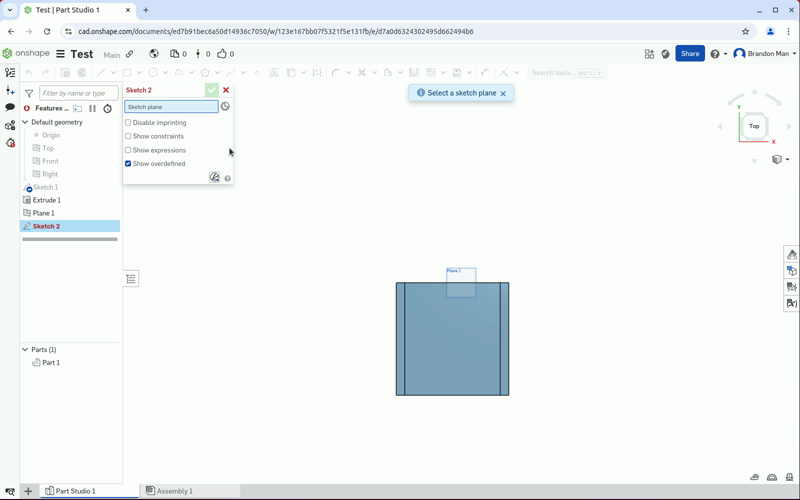
mouse_move(73, 215)
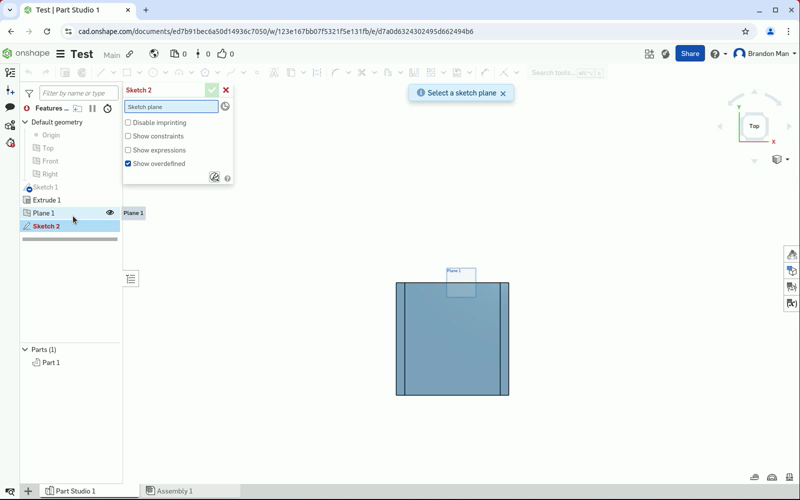
click(73, 215)
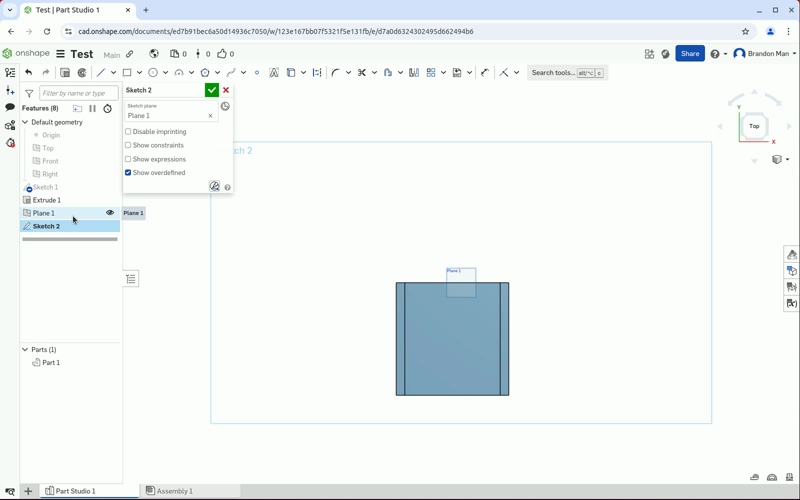
mouse_move(73, 352)
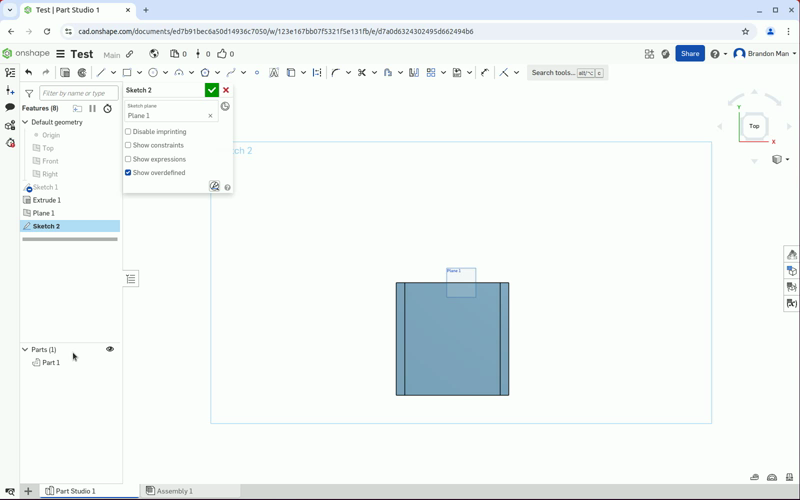
key(y)
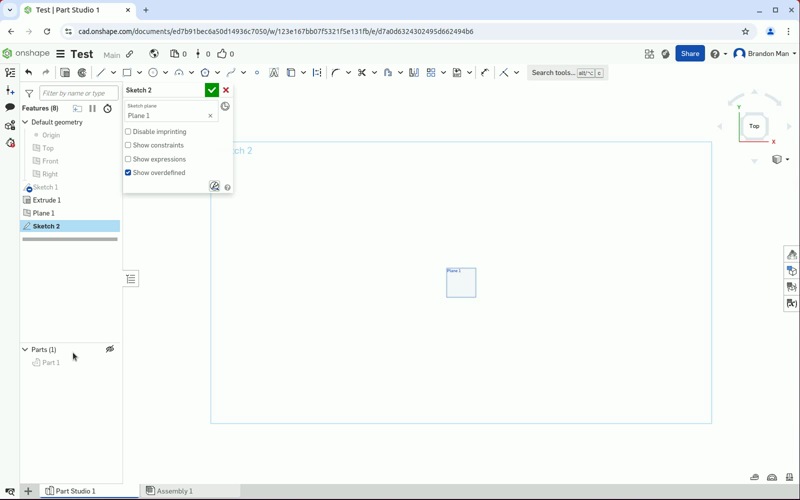
key(c)
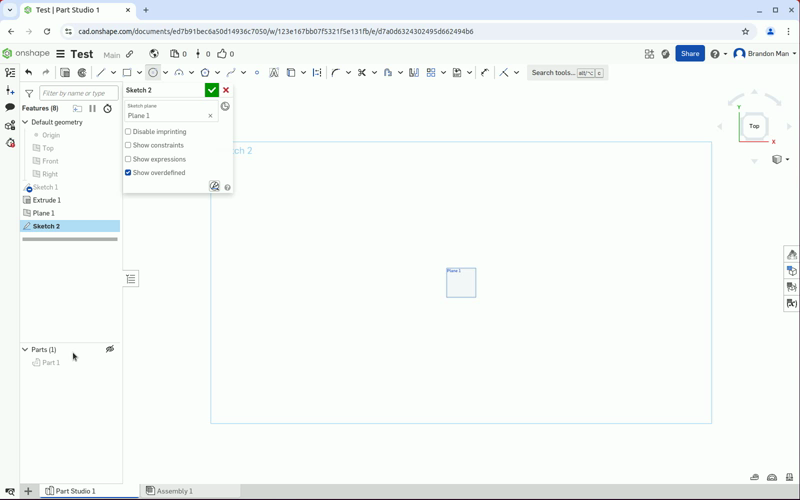
key_down(shift)
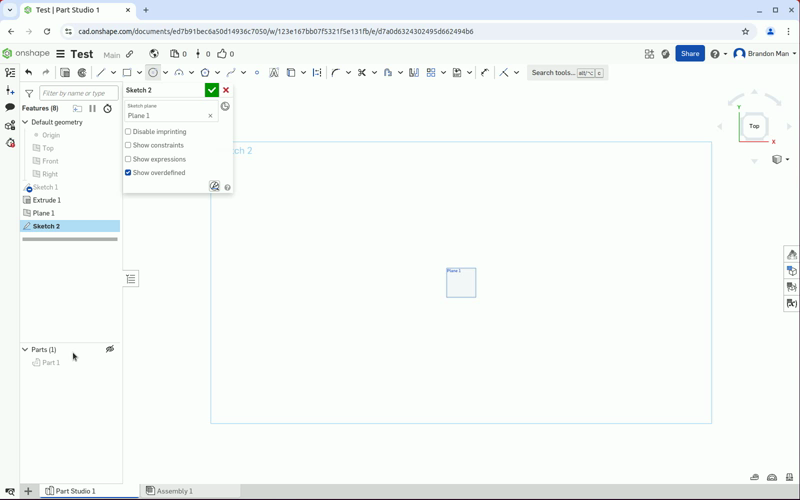
mouse_move(452, 341)
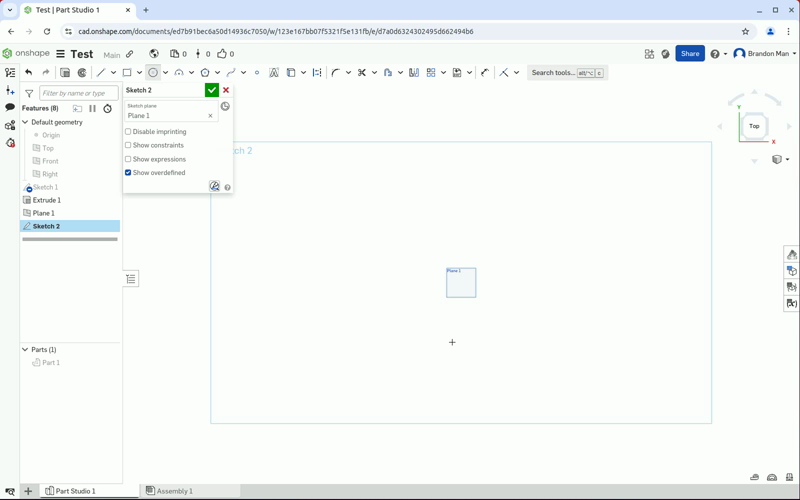
click(452, 341)
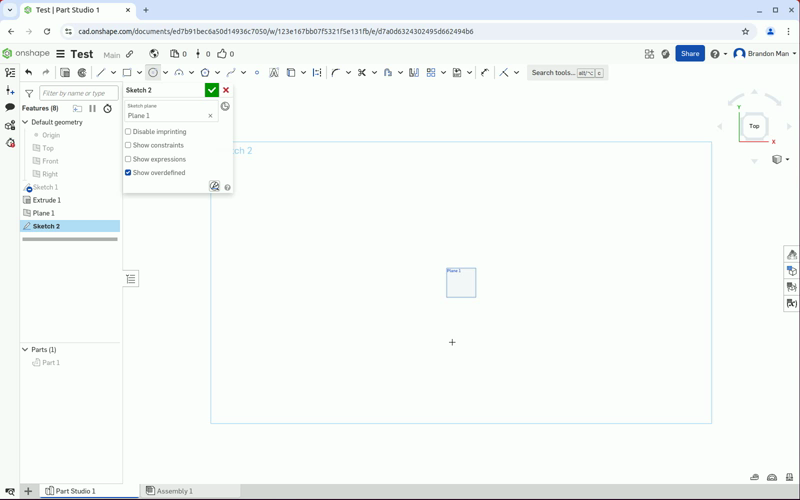
key_up(shift)
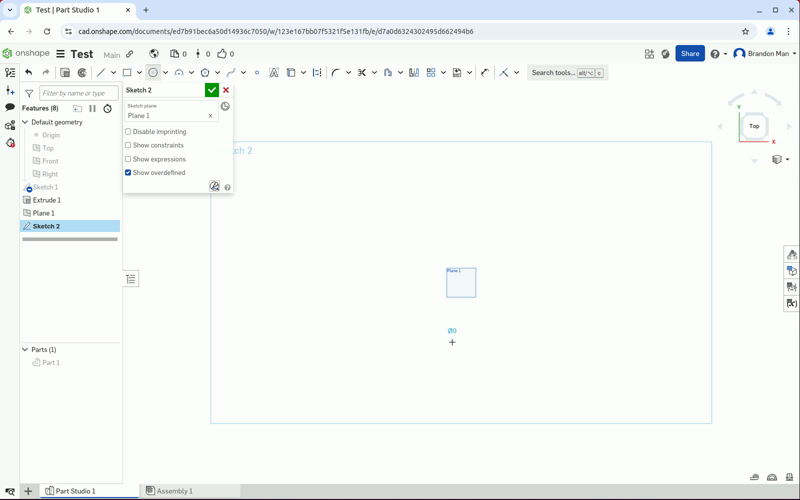
mouse_move(465, 341)
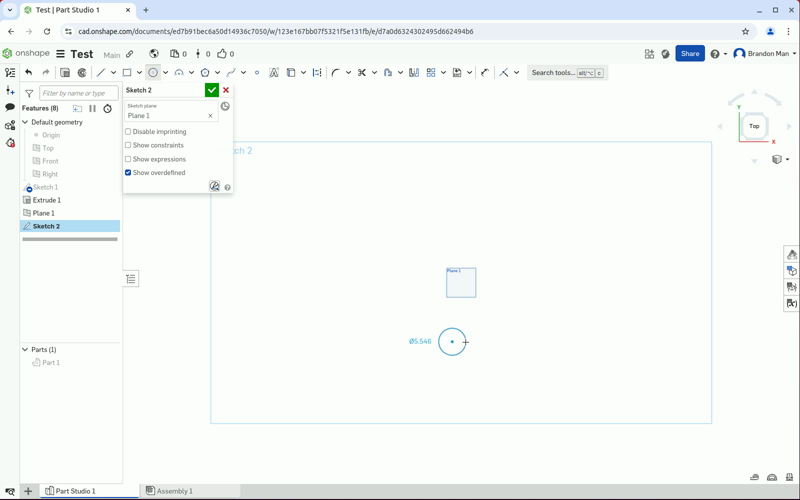
click(465, 341)
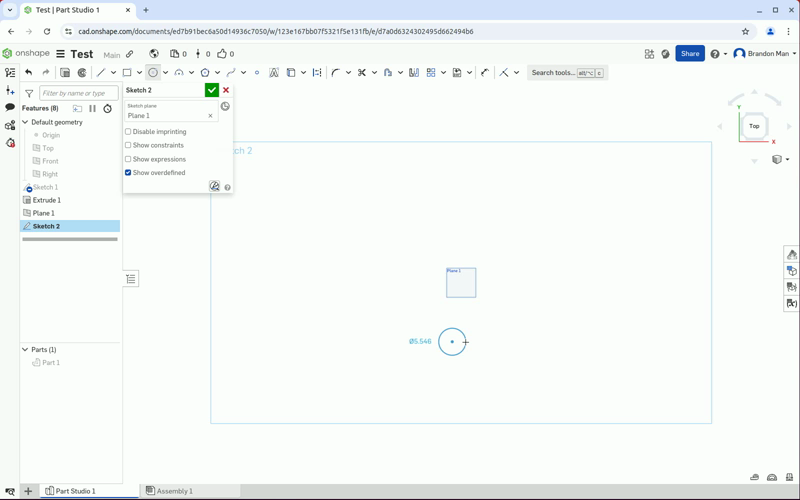
key(esc)
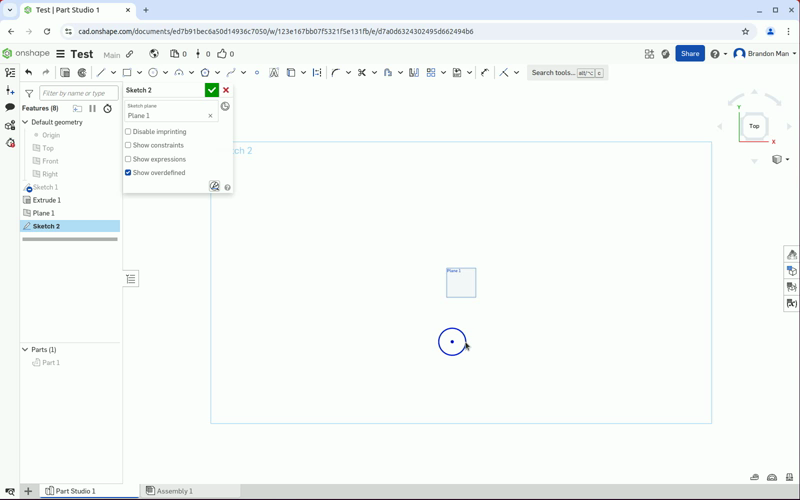
mouse_move(457, 337)
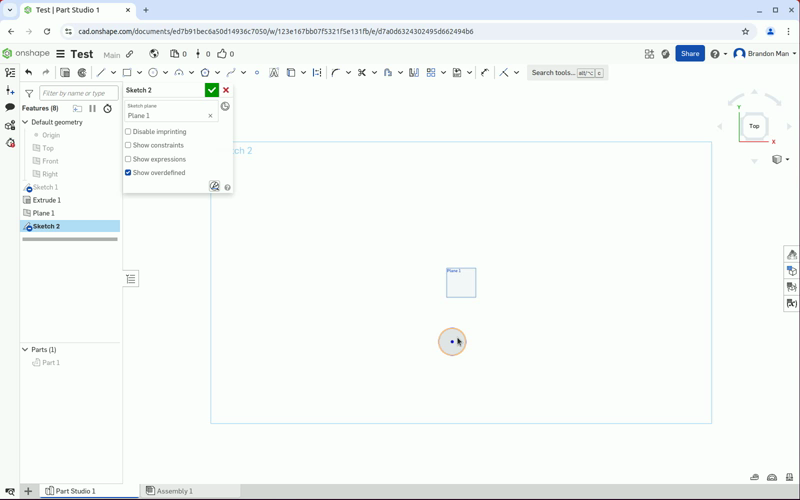
scroll(6)
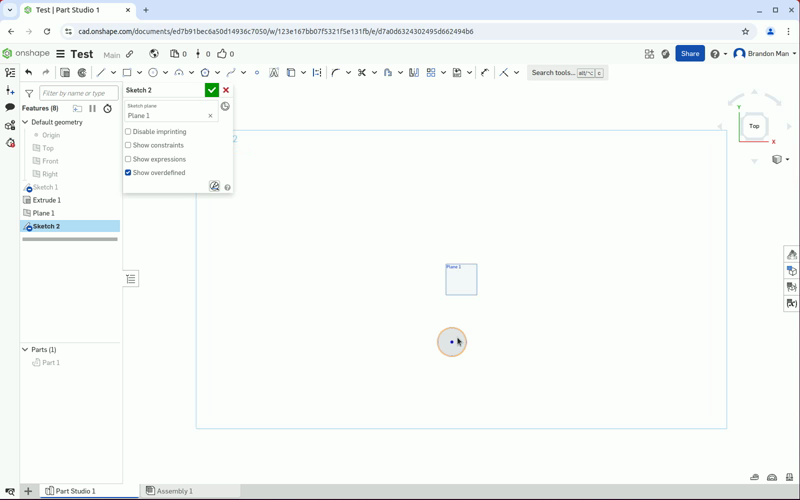
scroll(6)
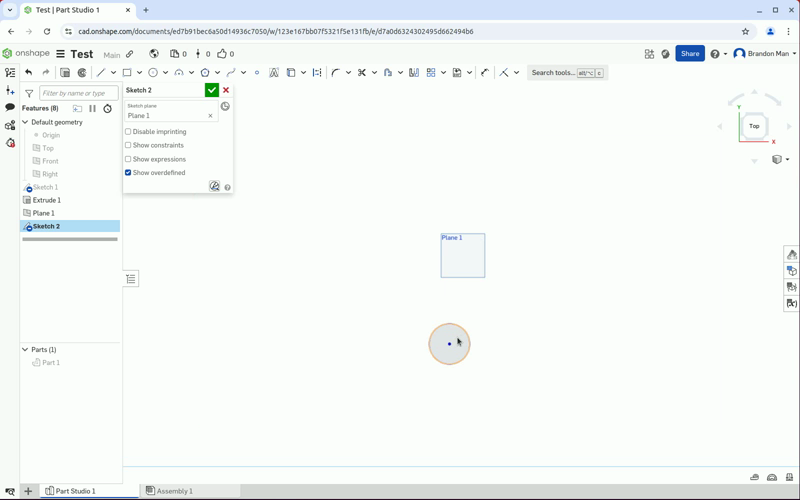
scroll(6)
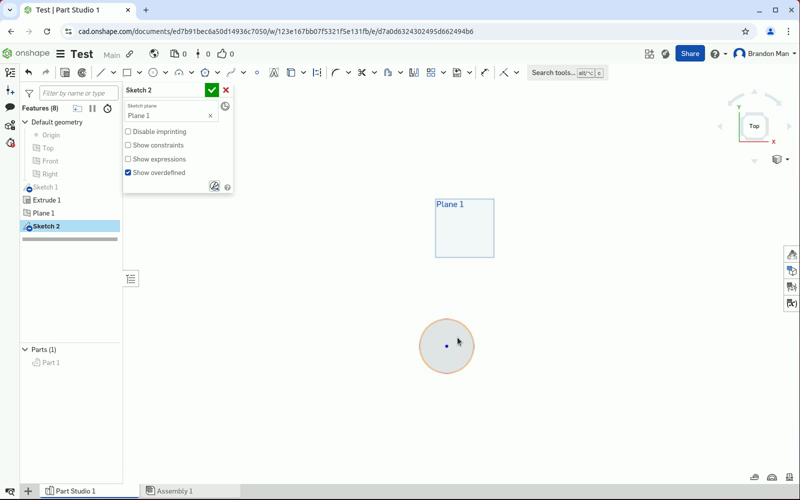
scroll(6)
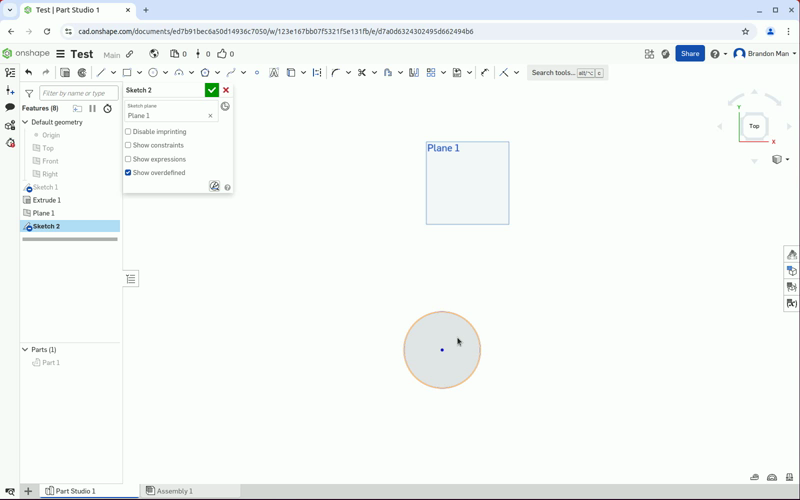
scroll(6)
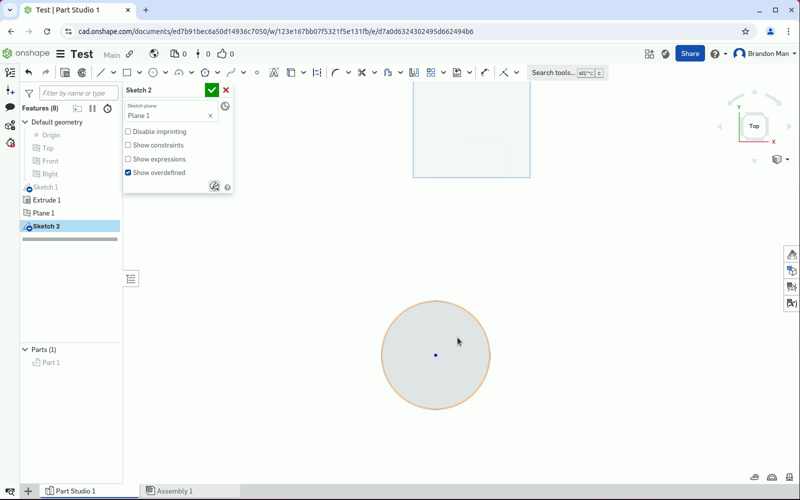
scroll(6)
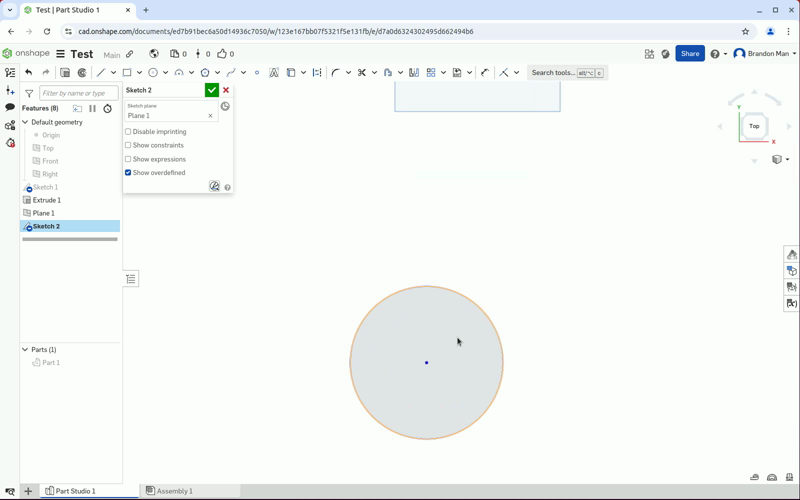
scroll(6)
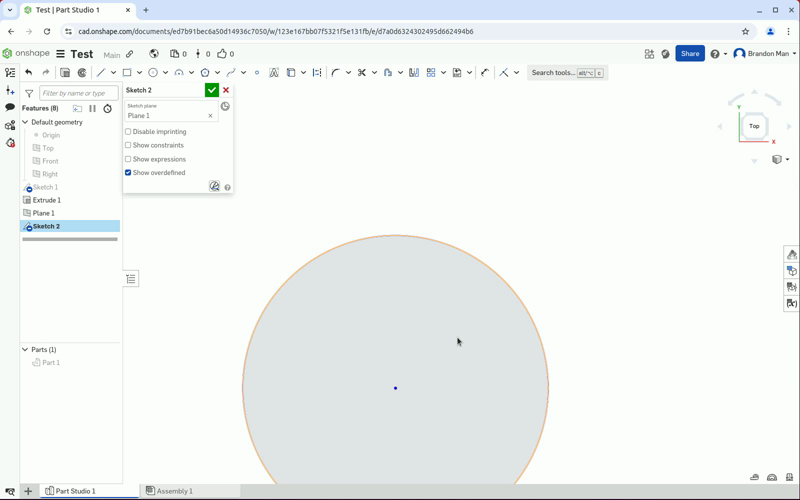
click(457, 337)
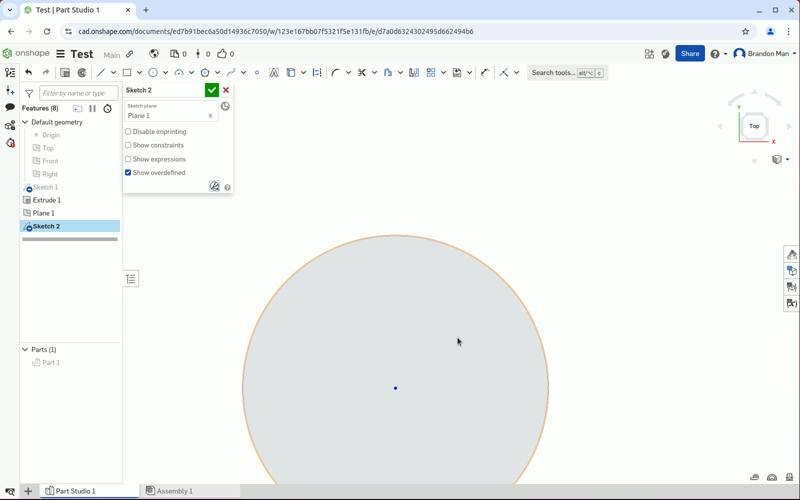
scroll(-6)
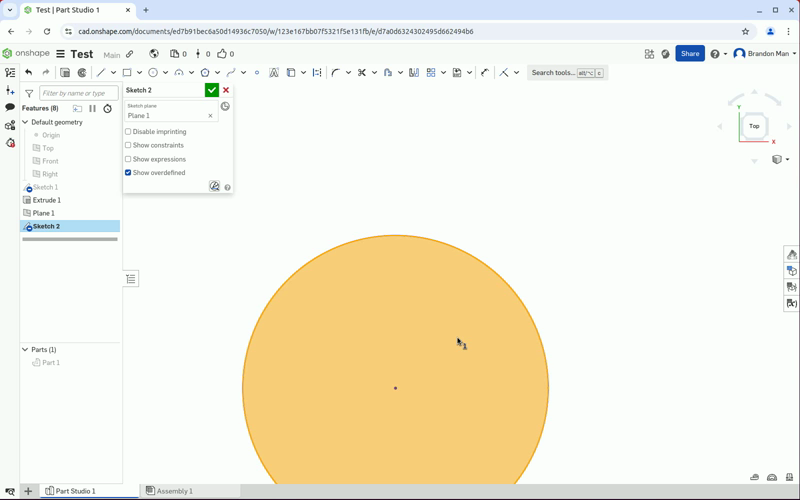
scroll(-6)
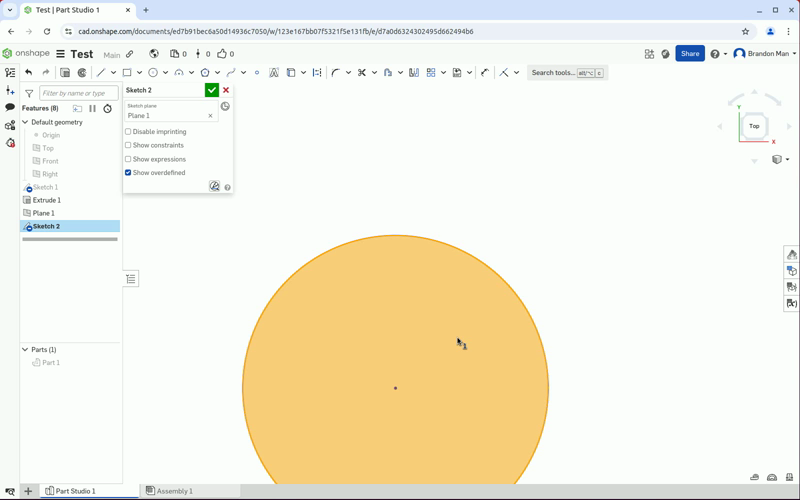
scroll(-6)
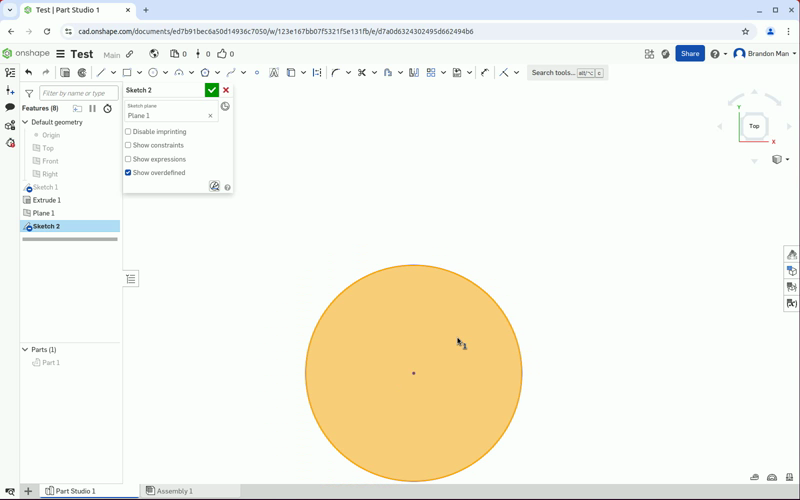
scroll(-6)
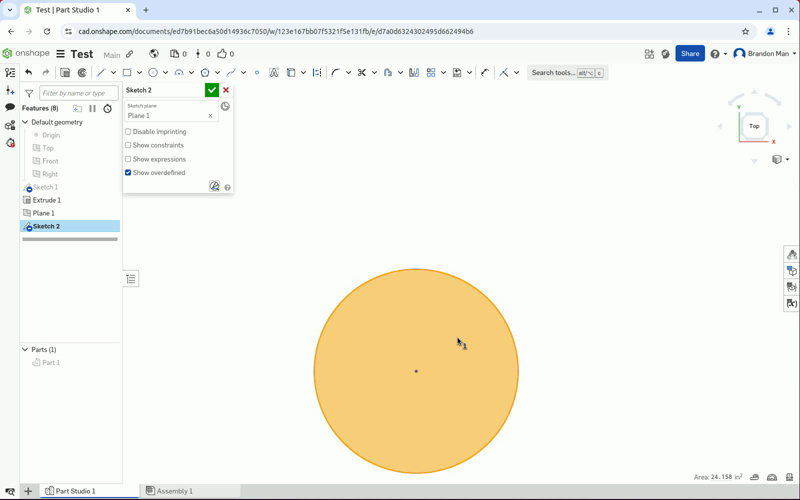
scroll(-6)
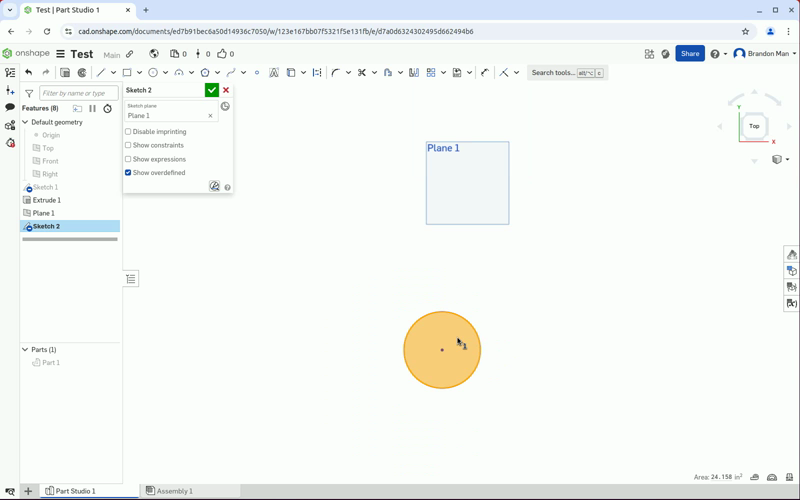
scroll(-6)
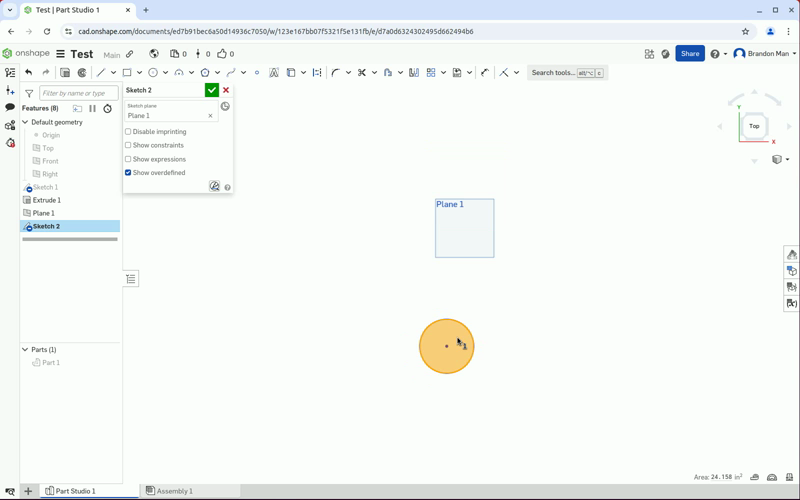
scroll(-6)
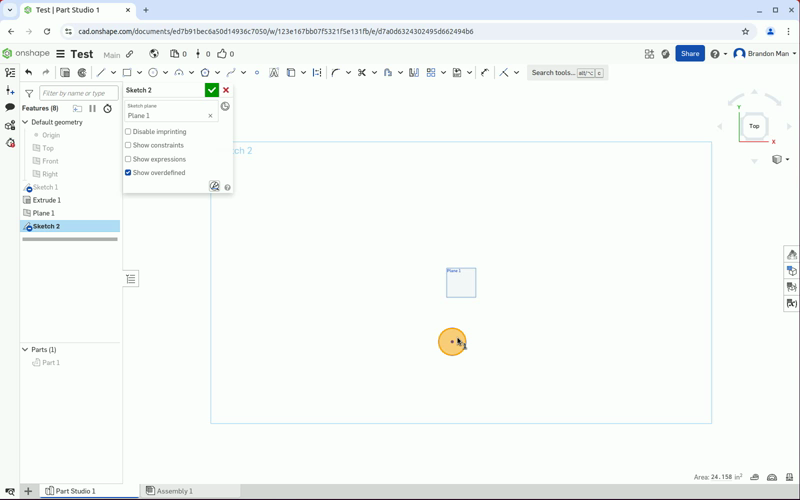
mouse_move(73, 352)
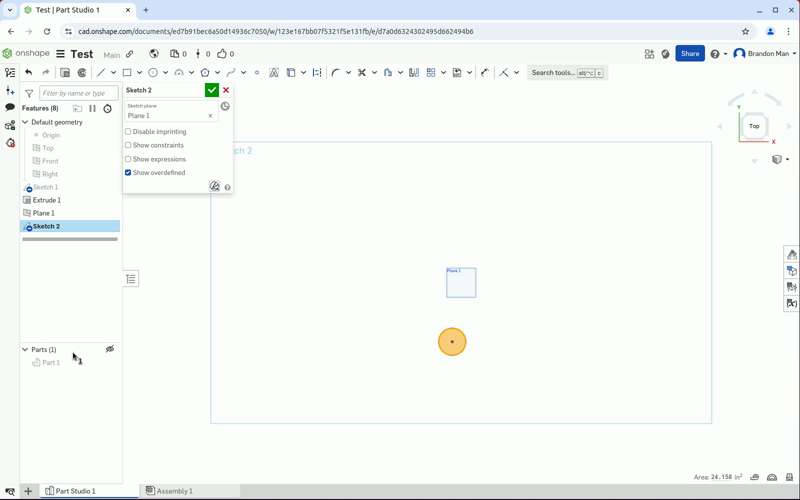
key(shift+y)
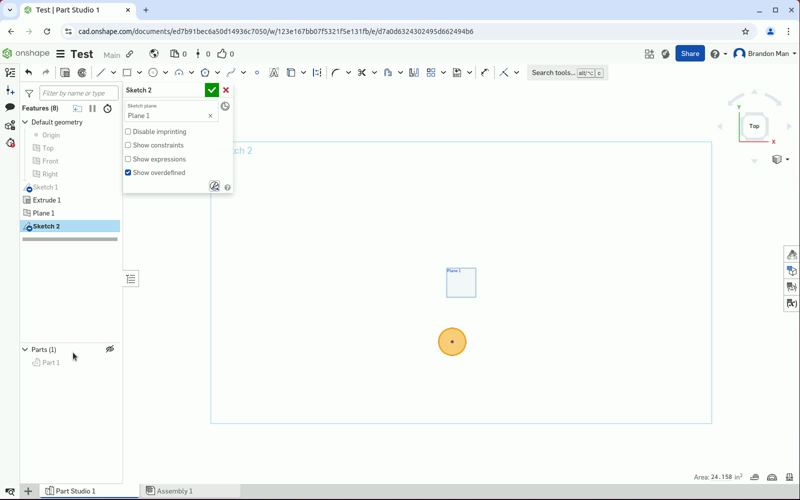
key(shift+e)
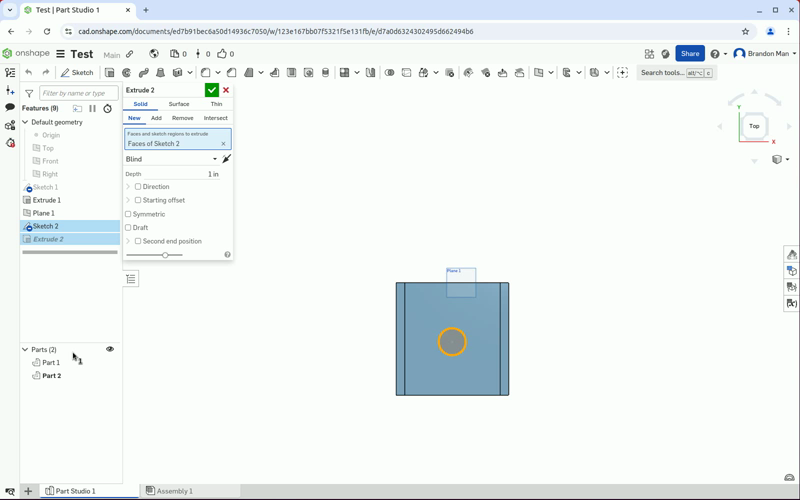
mouse_move(143, 106)
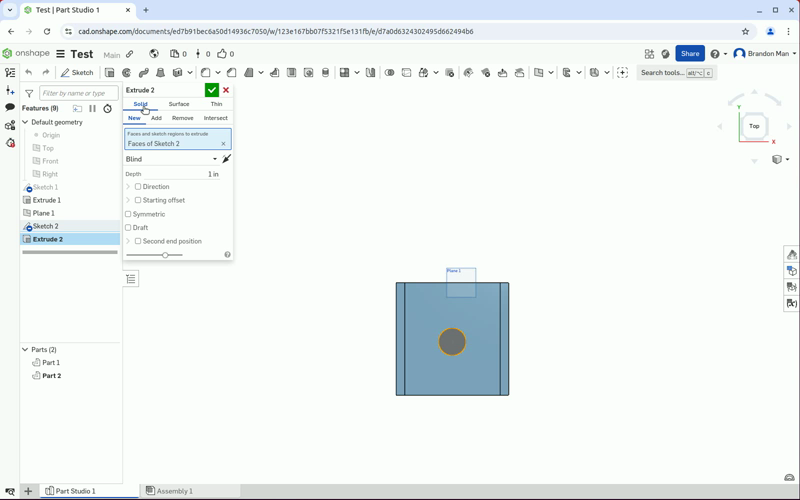
click(143, 106)
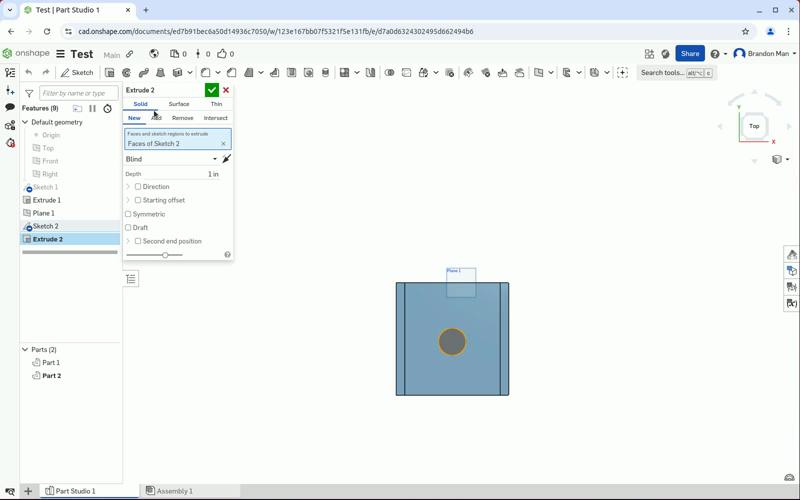
mouse_move(186, 120)
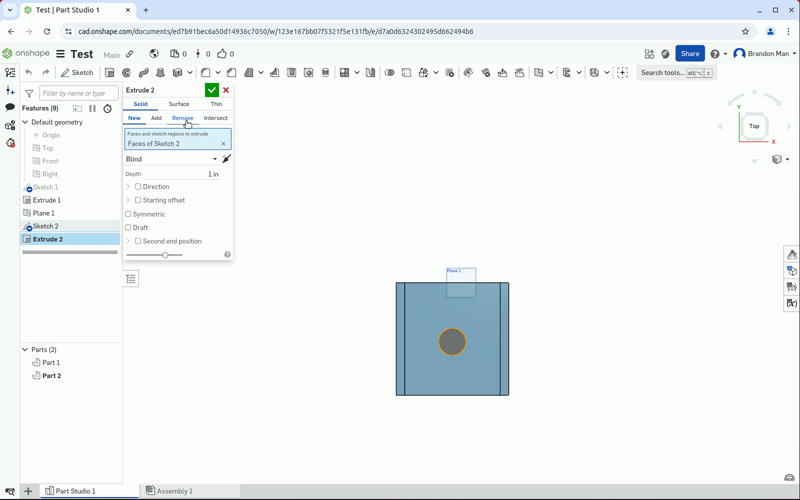
click(186, 120)
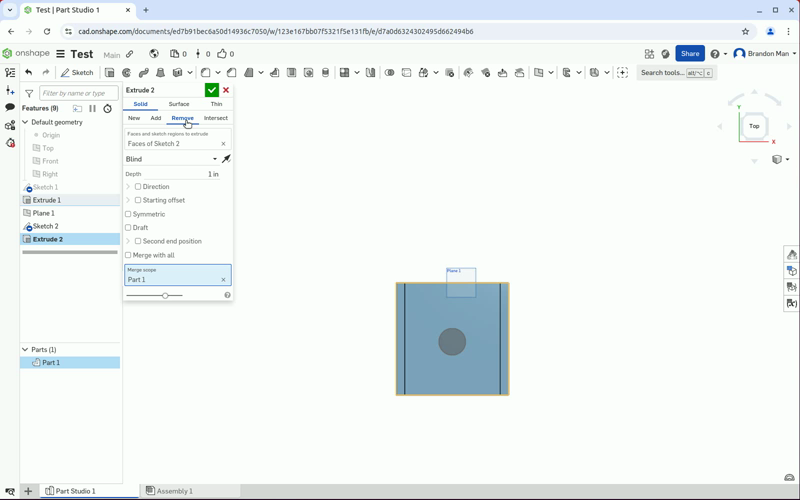
key(tab, 4)
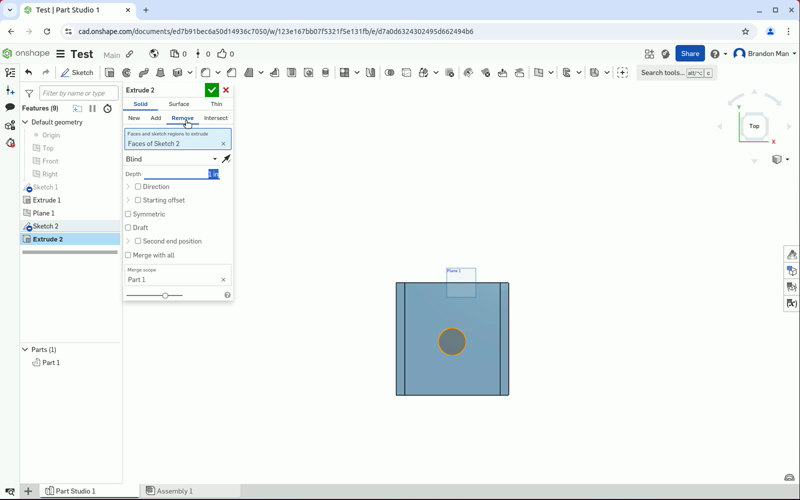
text(14.443)
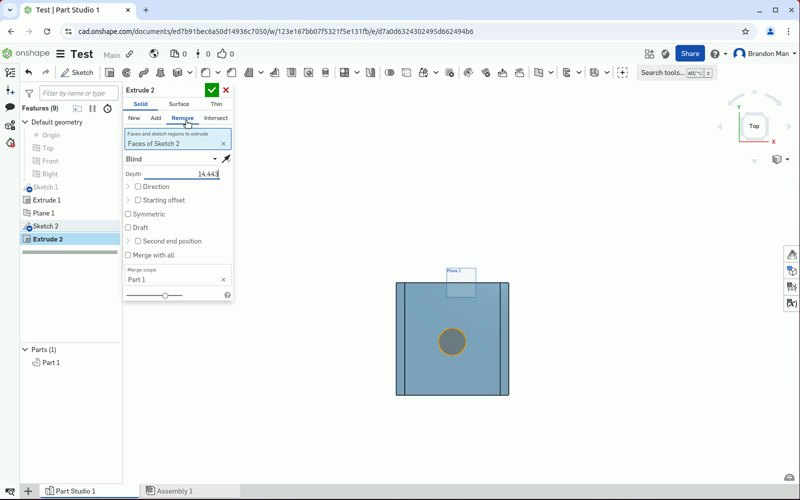
key(tab, 6)
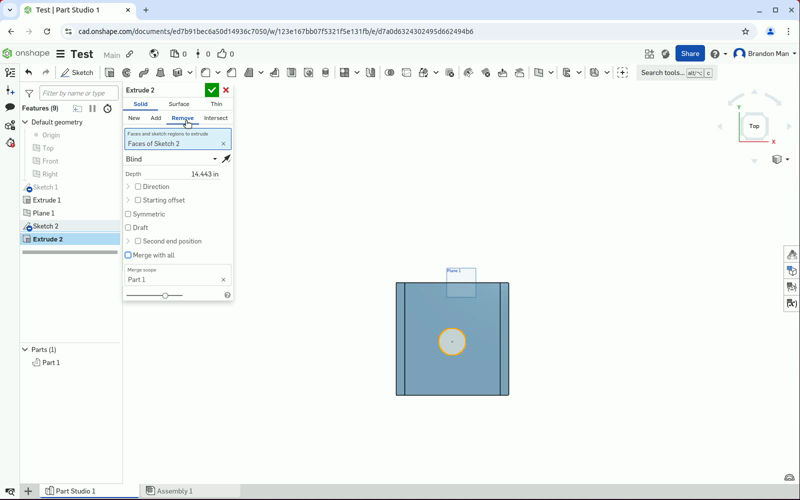
key(space)
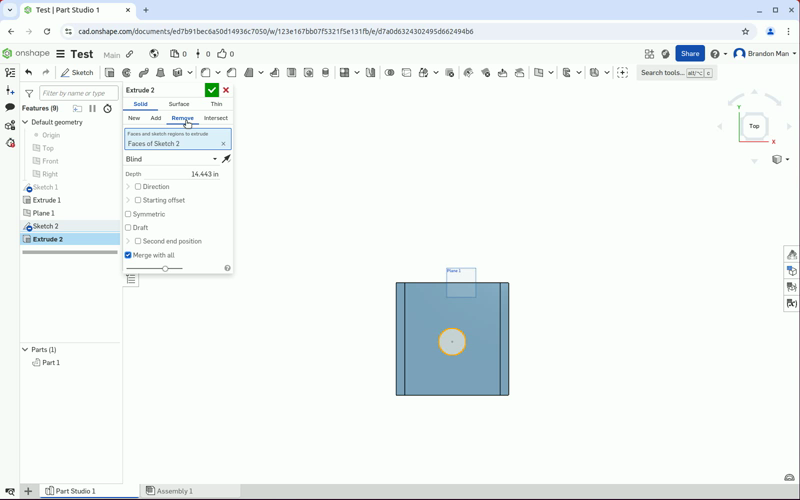
key(enter)
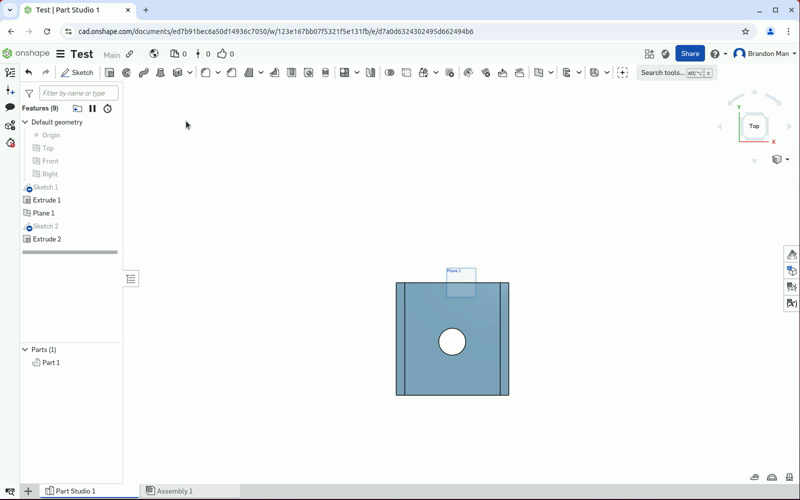
key(shift+h)
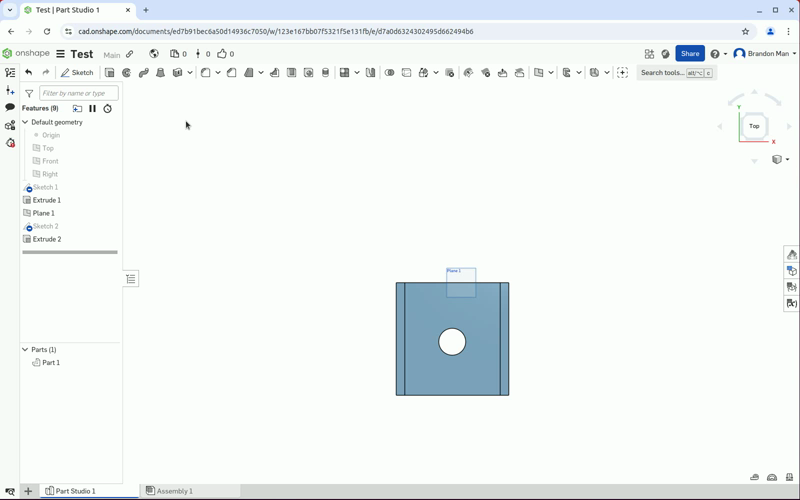
key(shift+h)
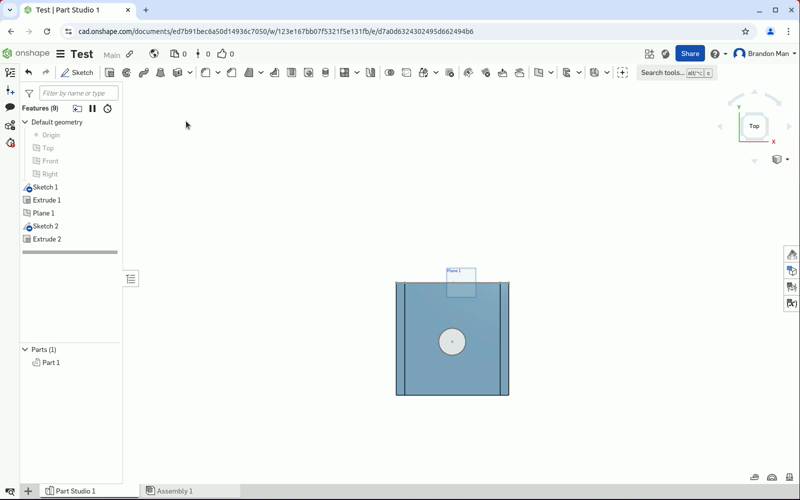
key(shift+7)
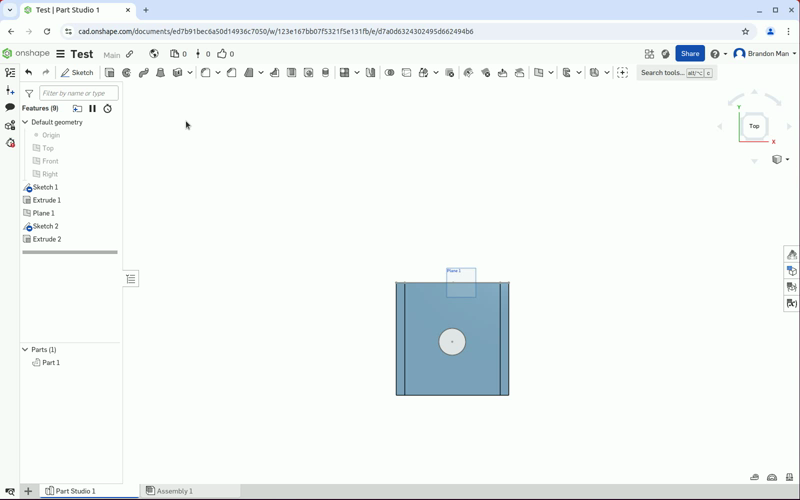
key(up, 3)
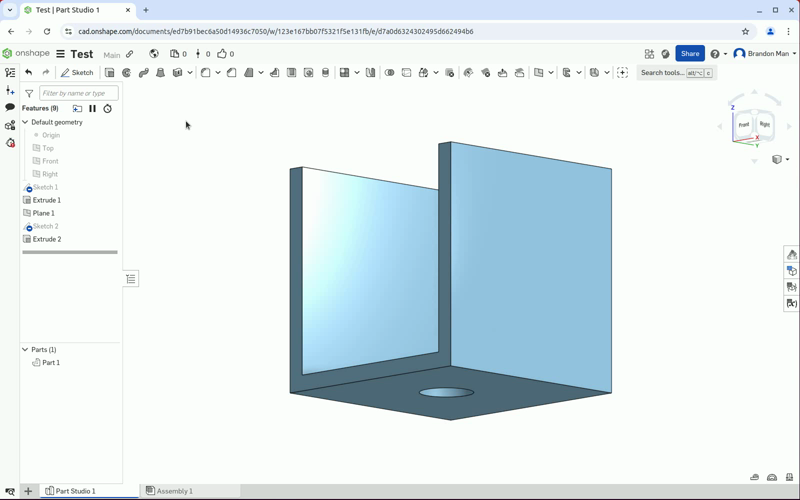
key(left, 3)
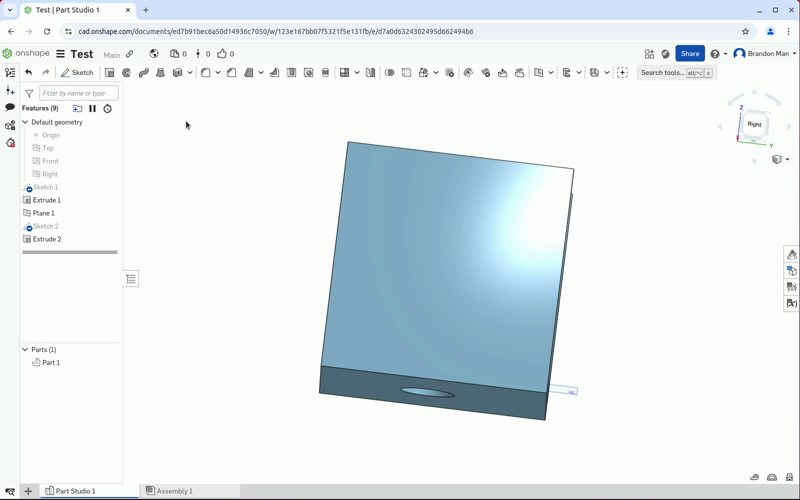
key(right, 3)
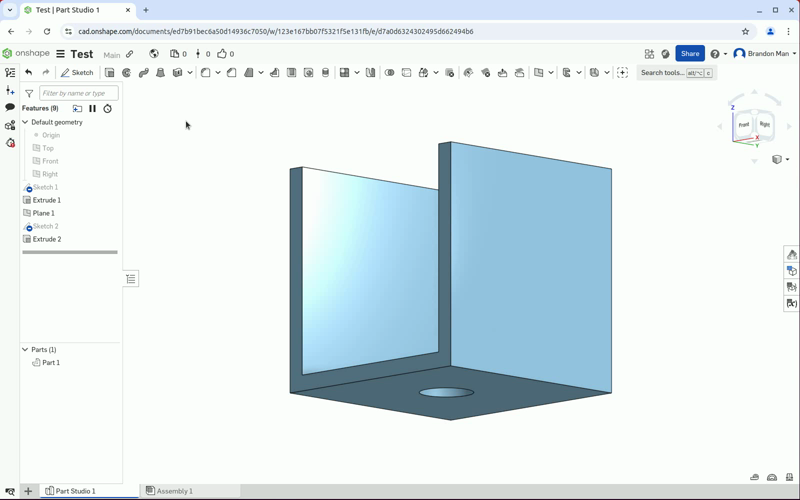
key(down, 3)
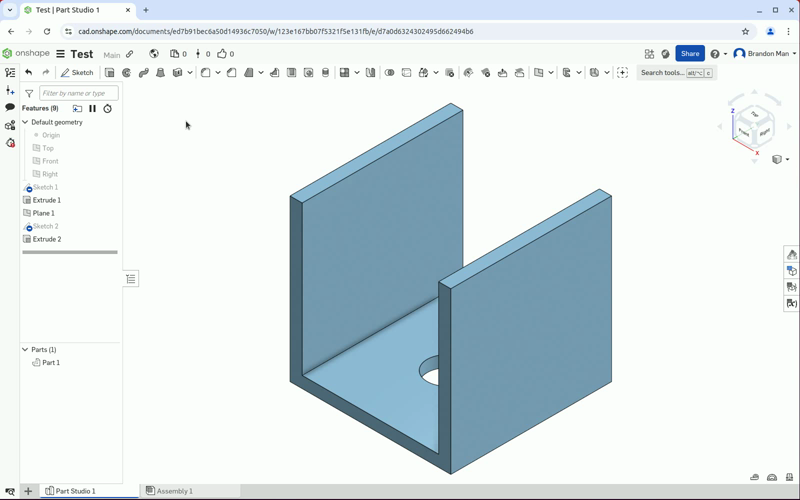
mouse_move(73, 189)
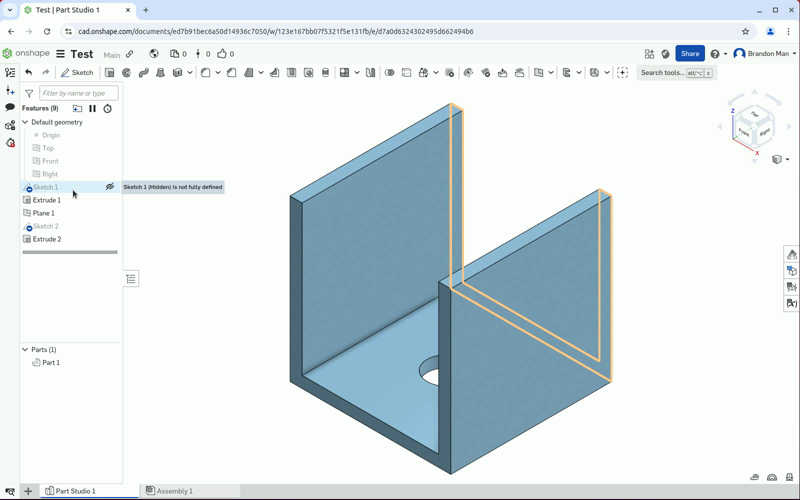
click(73, 189)